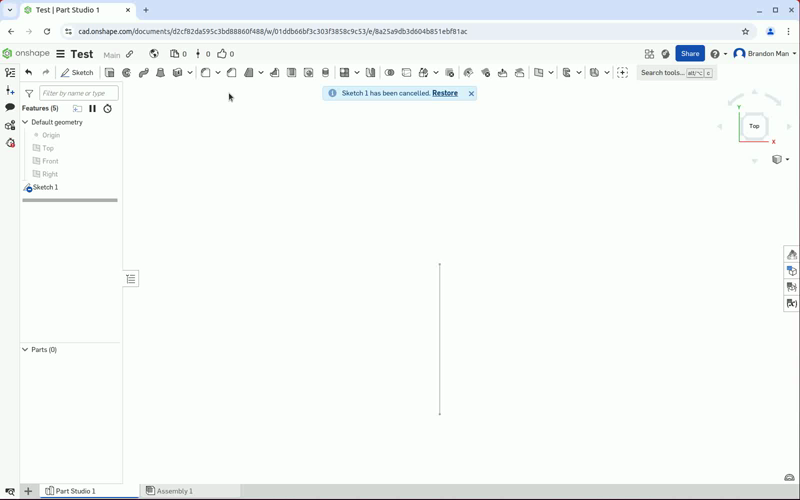
key(shift+h)
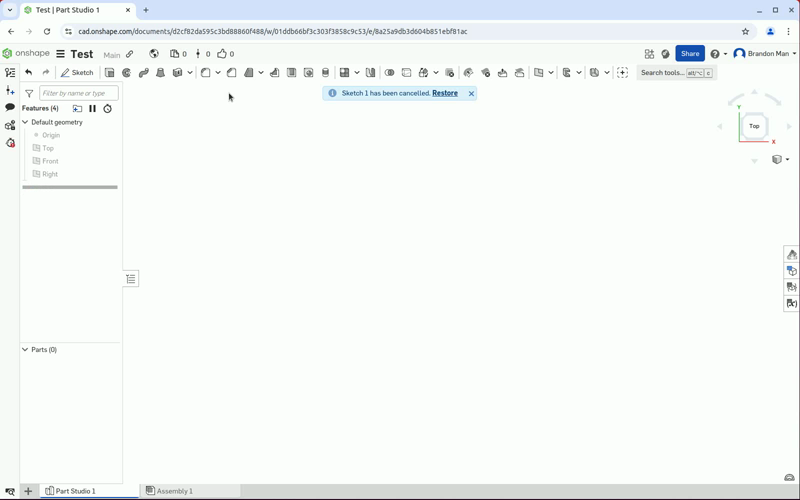
key(shift+s)
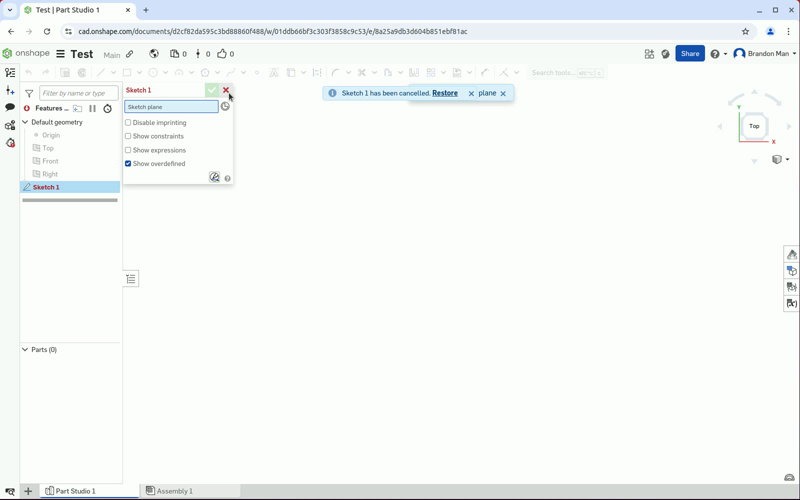
mouse_move(73, 150)
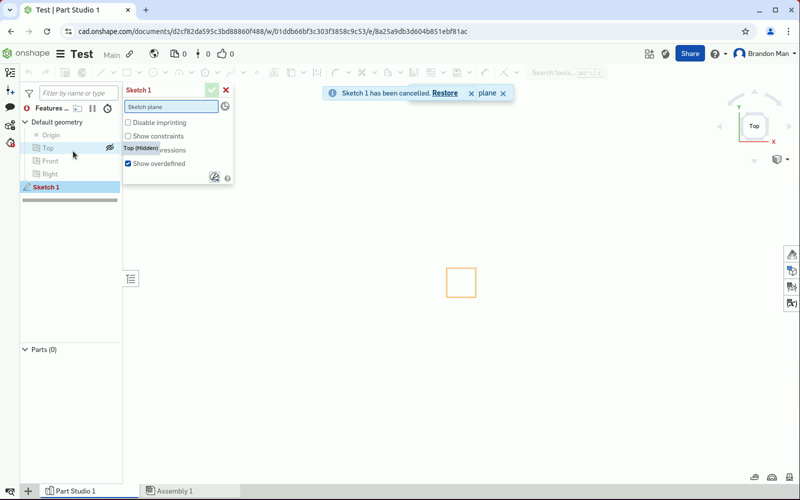
click(73, 150)
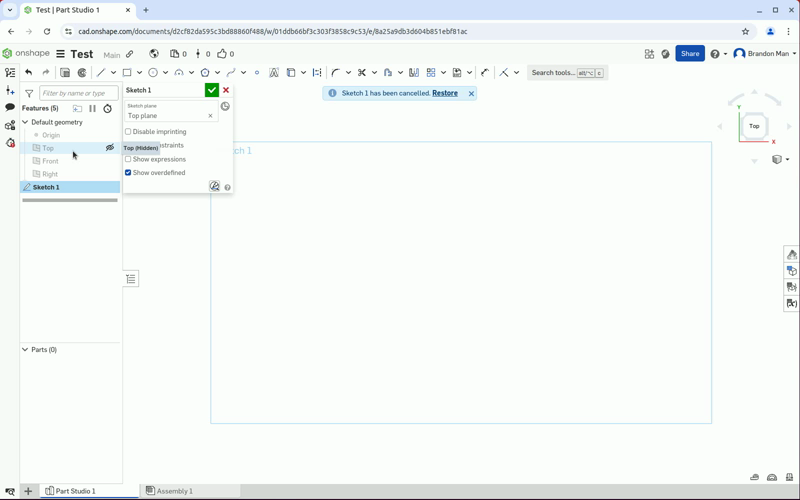
mouse_move(73, 352)
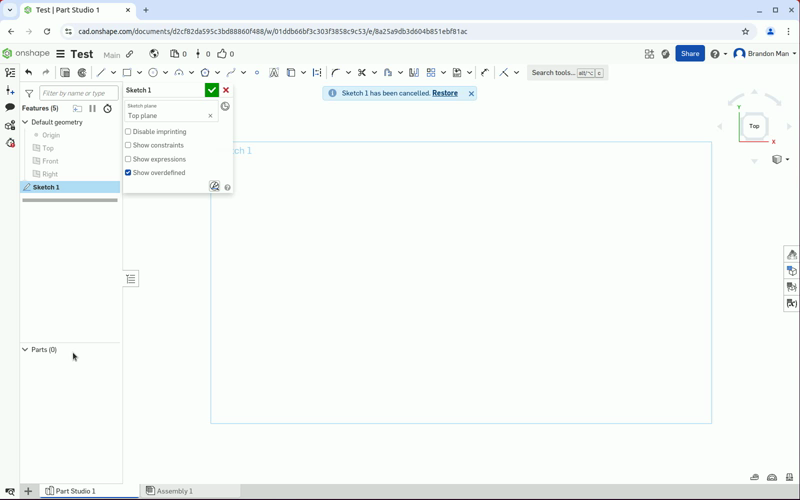
key(y)
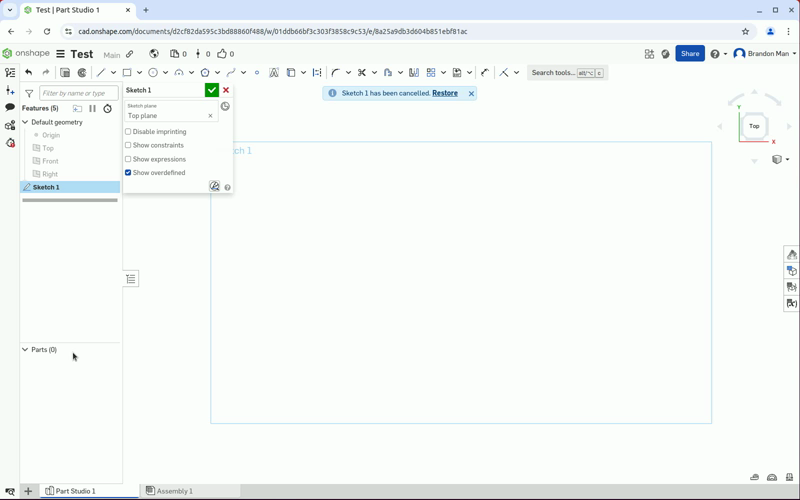
key(c)
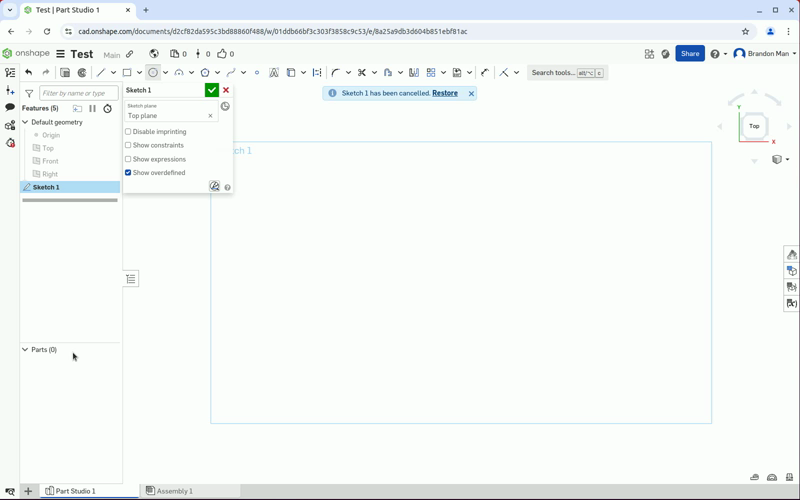
key_down(shift)
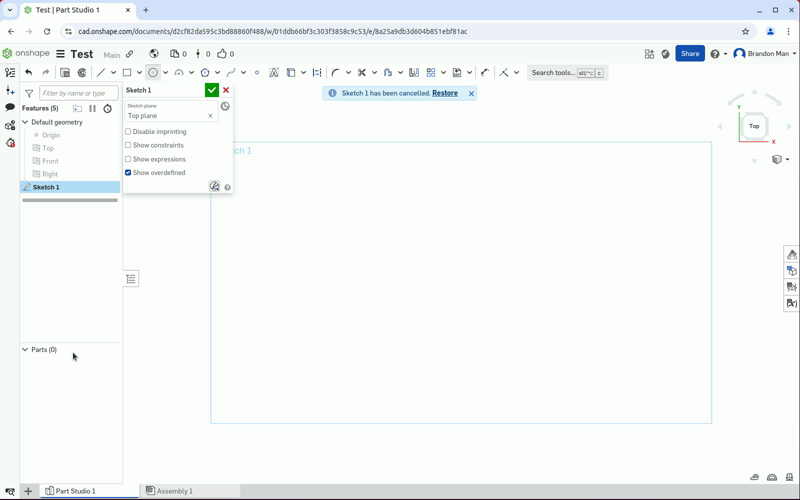
mouse_move(461, 282)
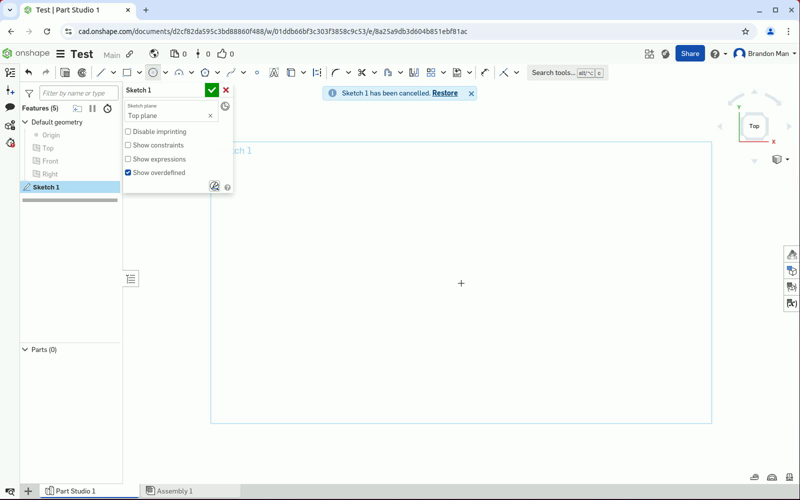
click(461, 282)
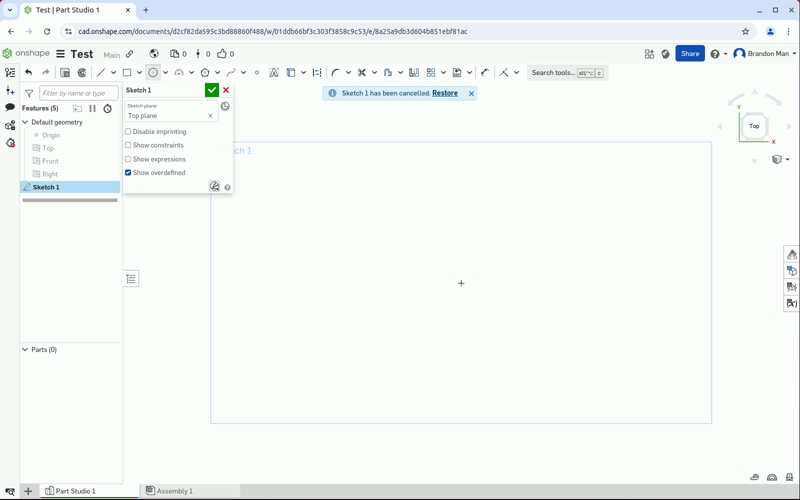
key_up(shift)
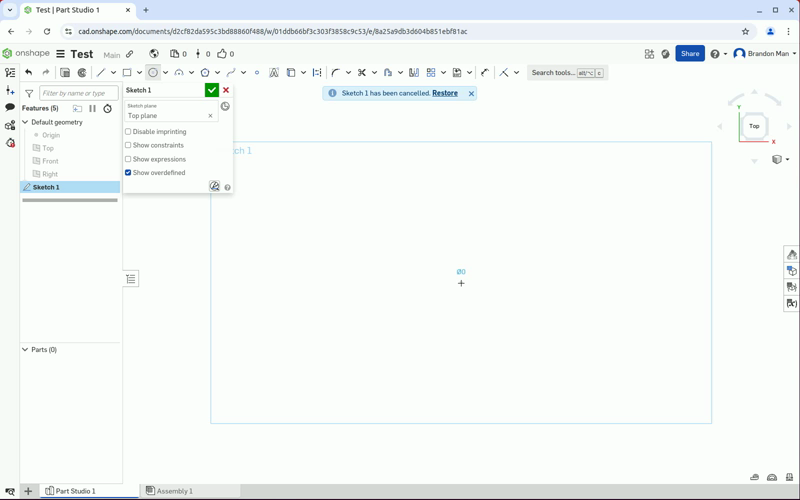
mouse_move(574, 282)
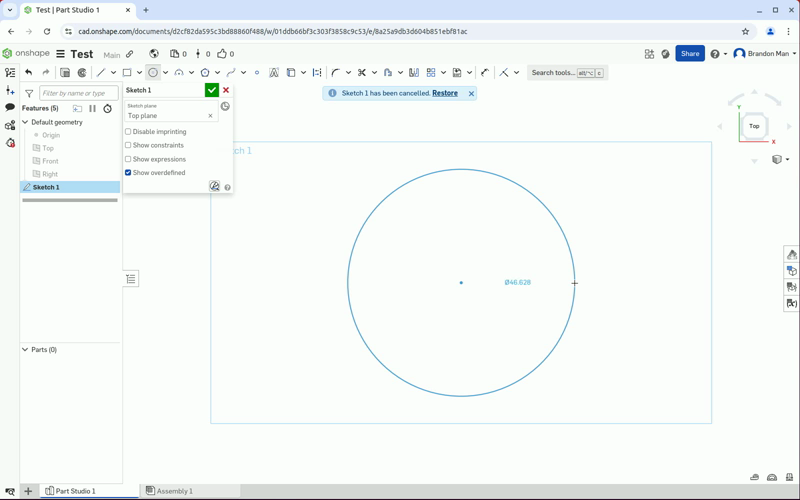
click(574, 282)
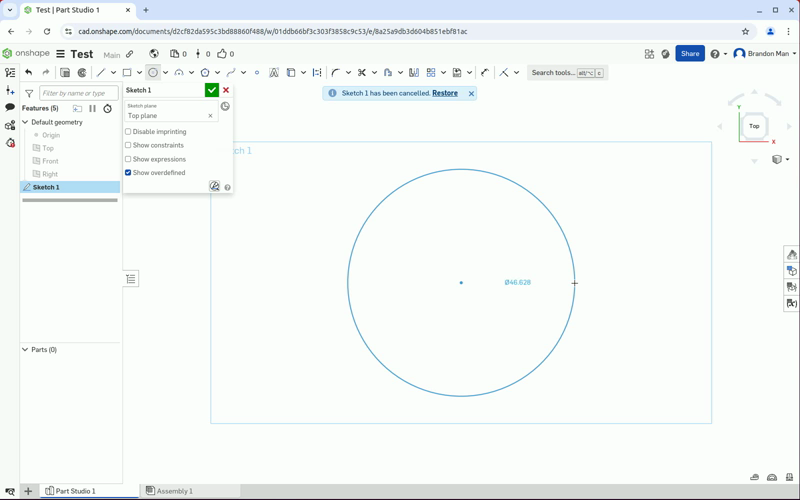
key(esc)
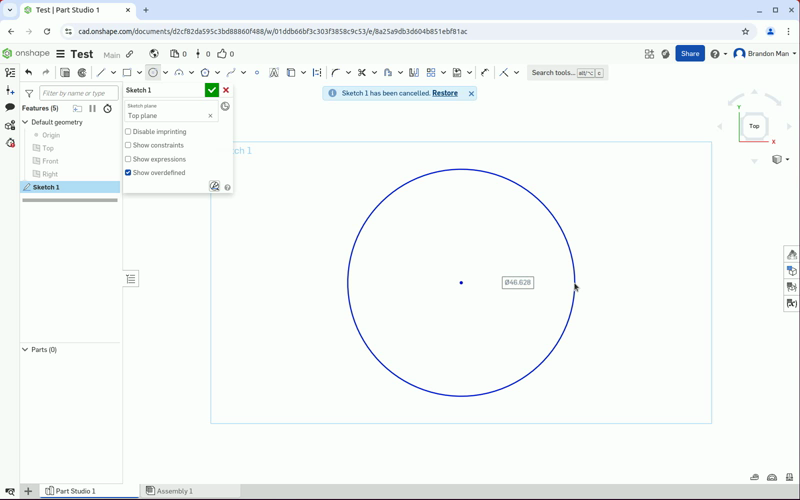
key(c)
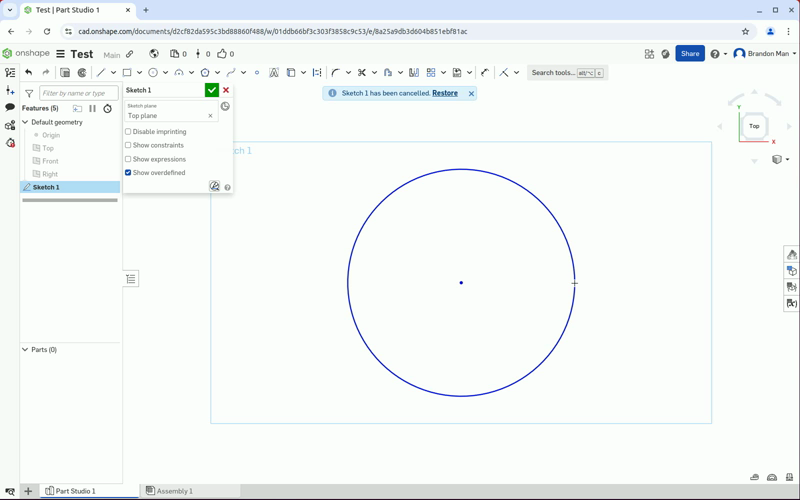
key_down(shift)
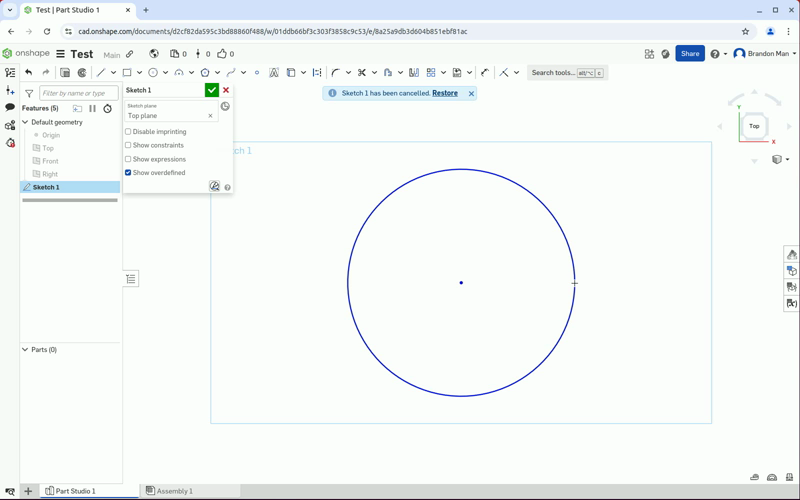
mouse_move(461, 282)
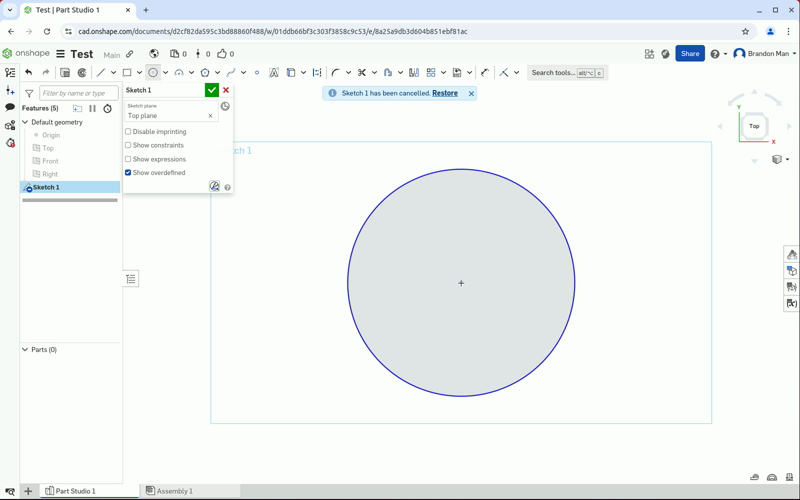
click(461, 282)
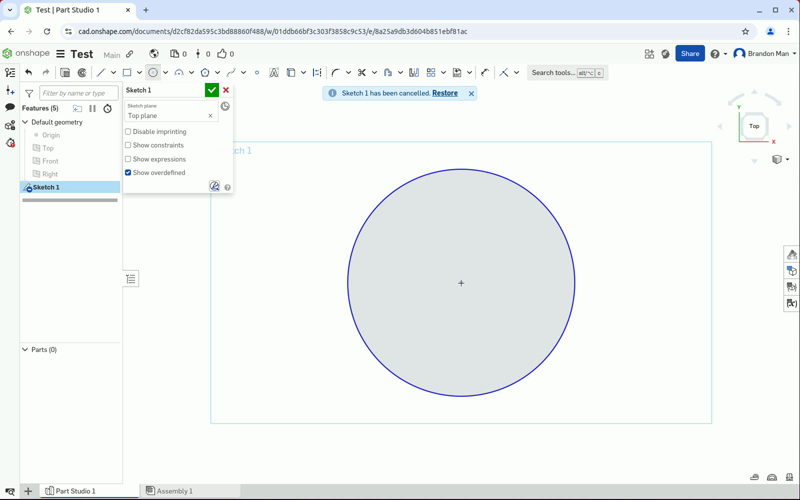
key_up(shift)
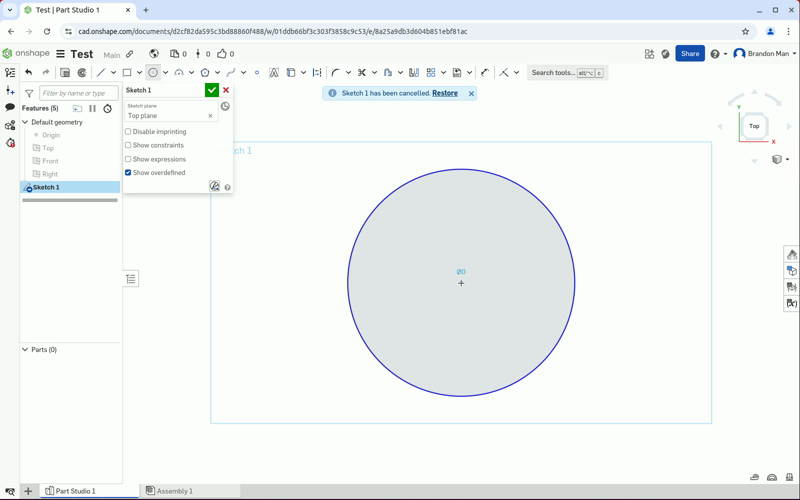
mouse_move(520, 282)
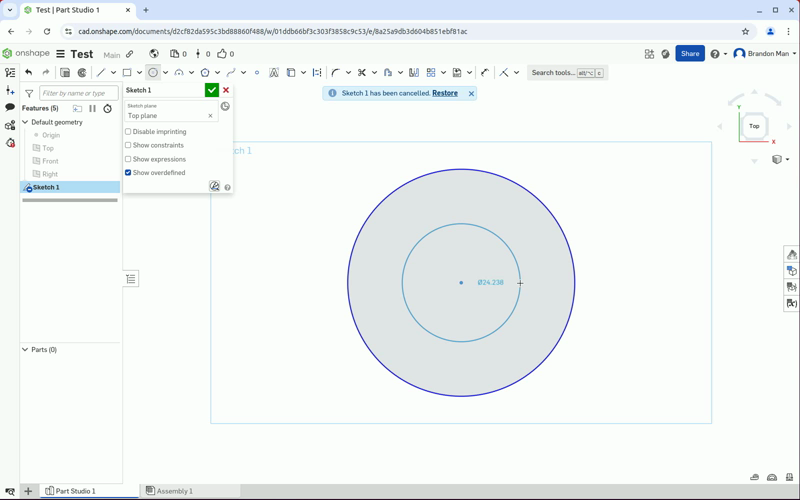
click(520, 282)
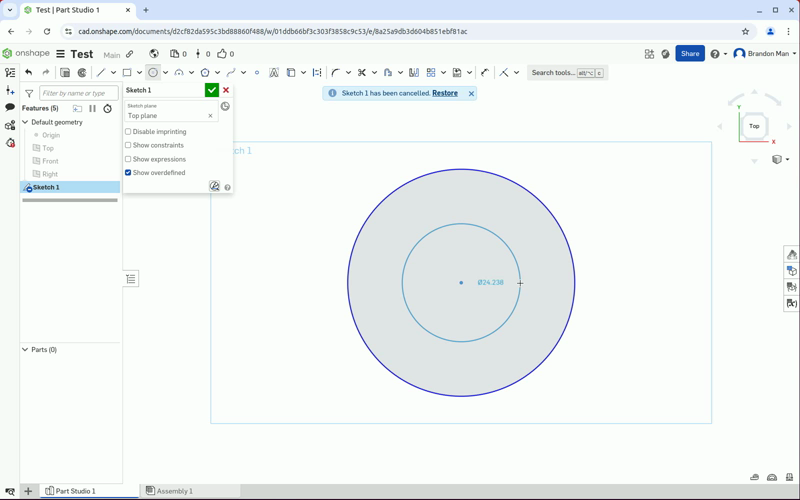
key(esc)
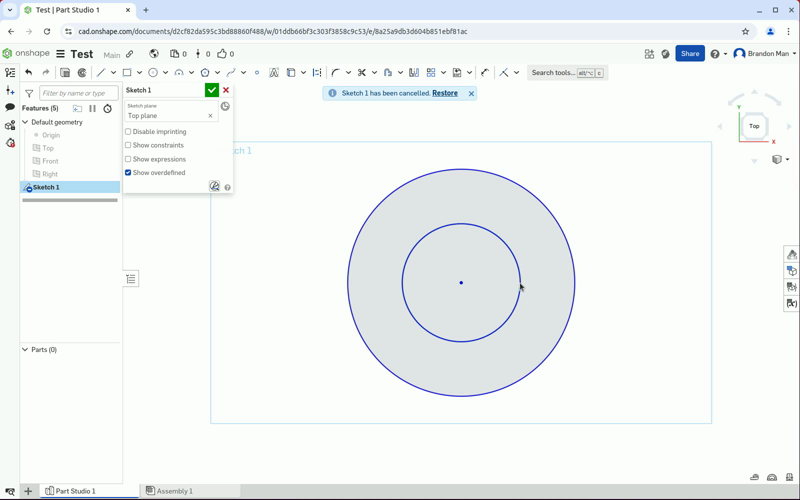
mouse_move(494, 196)
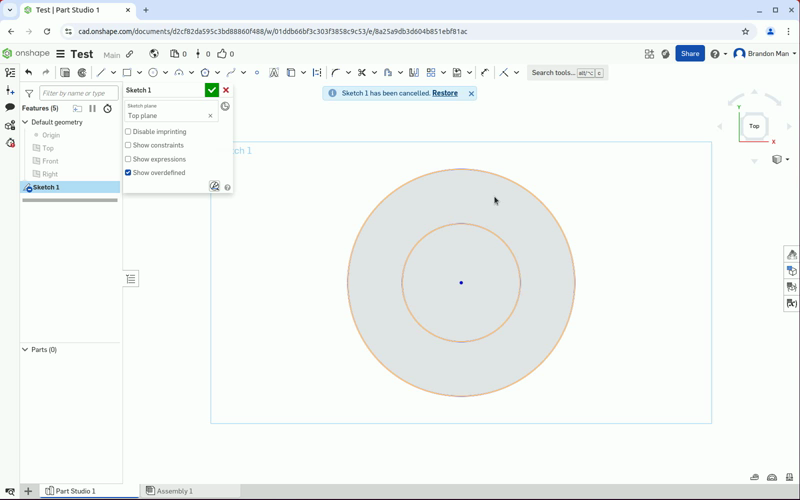
click(494, 196)
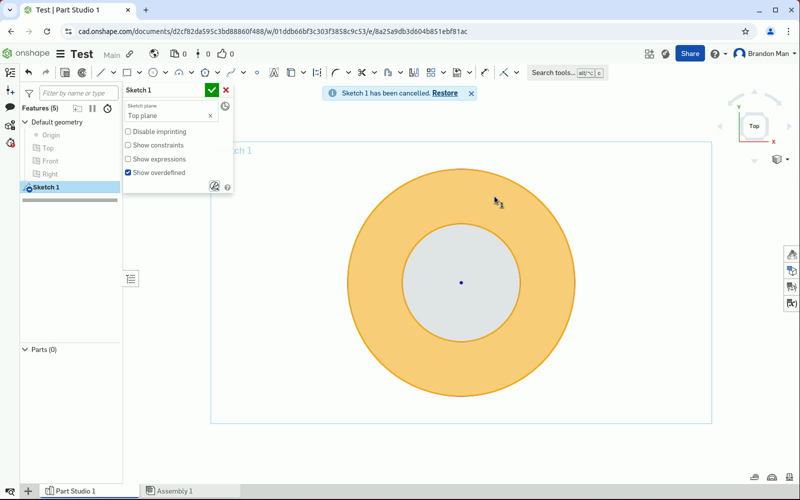
mouse_move(73, 352)
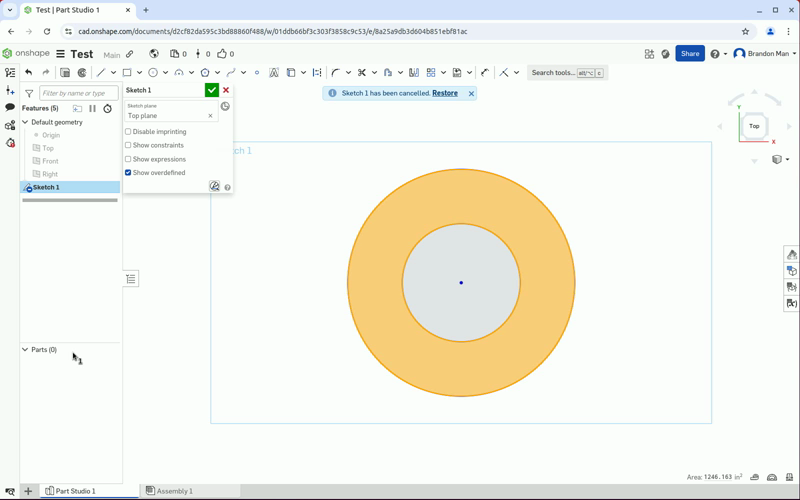
key(shift+y)
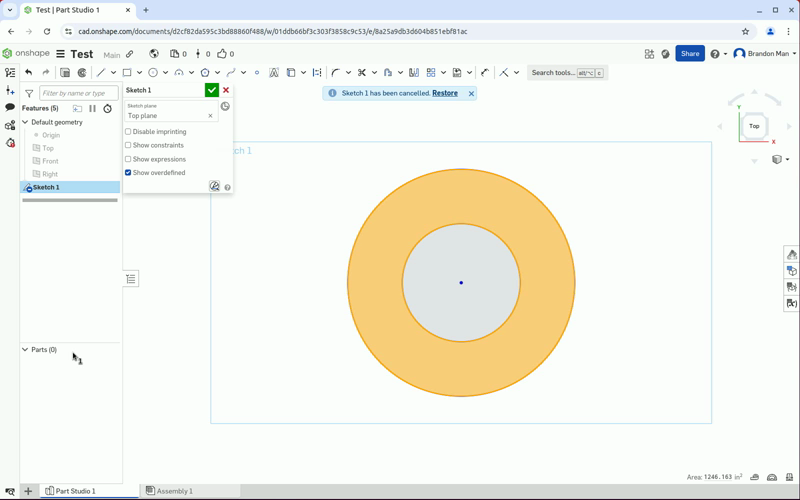
key(shift+e)
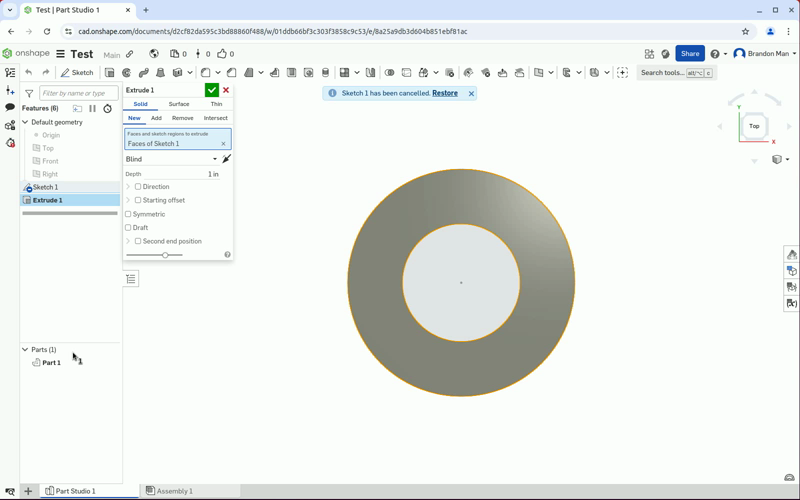
mouse_move(143, 106)
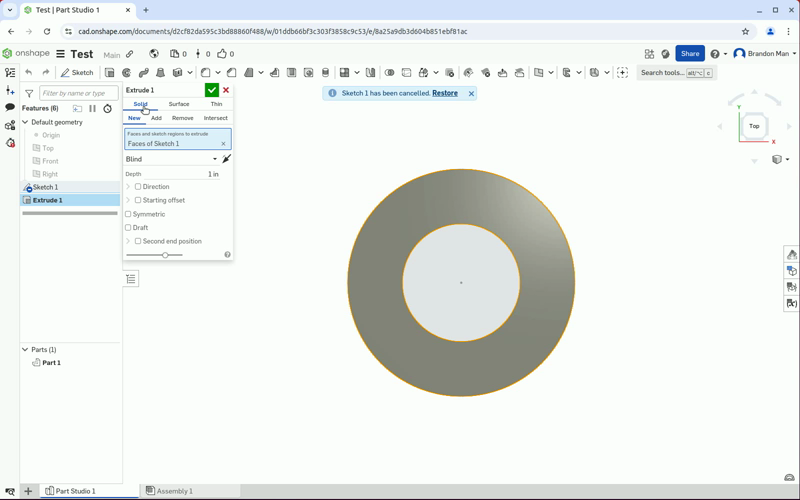
click(143, 106)
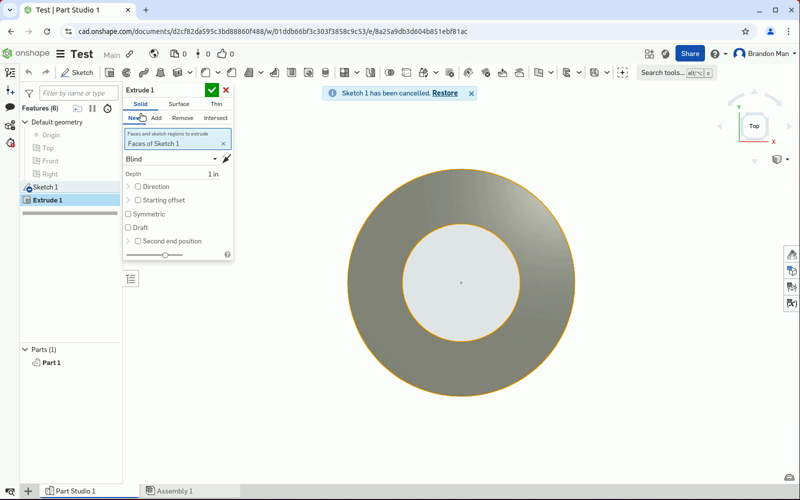
mouse_move(137, 120)
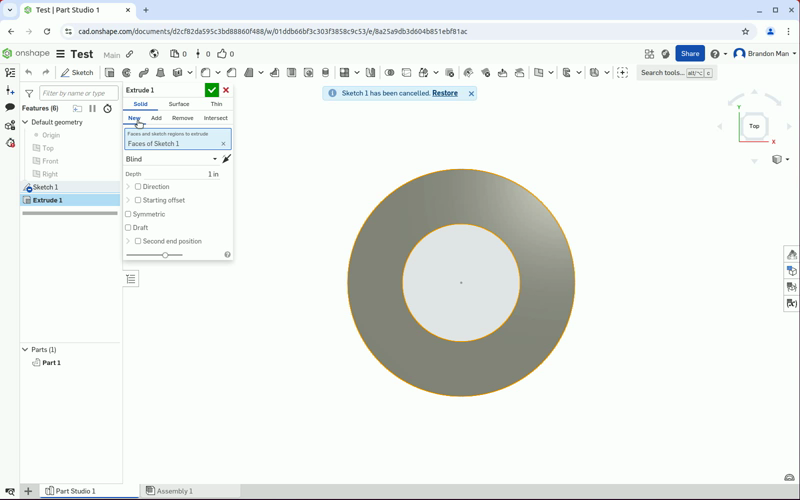
click(137, 120)
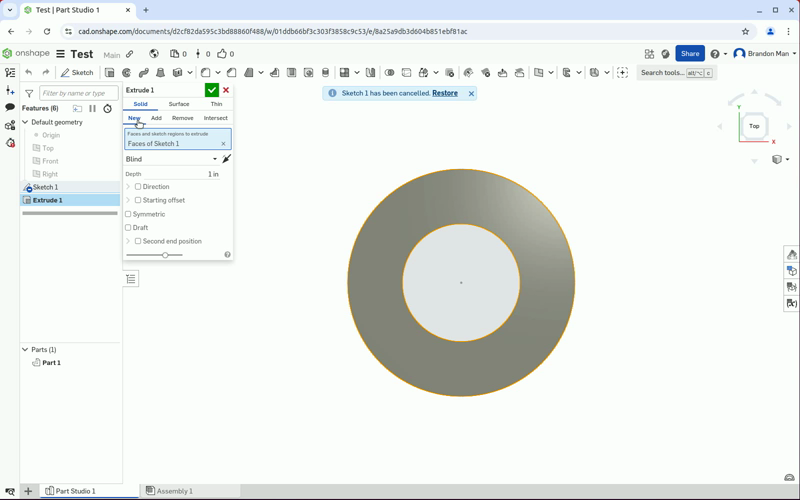
key(tab, 4)
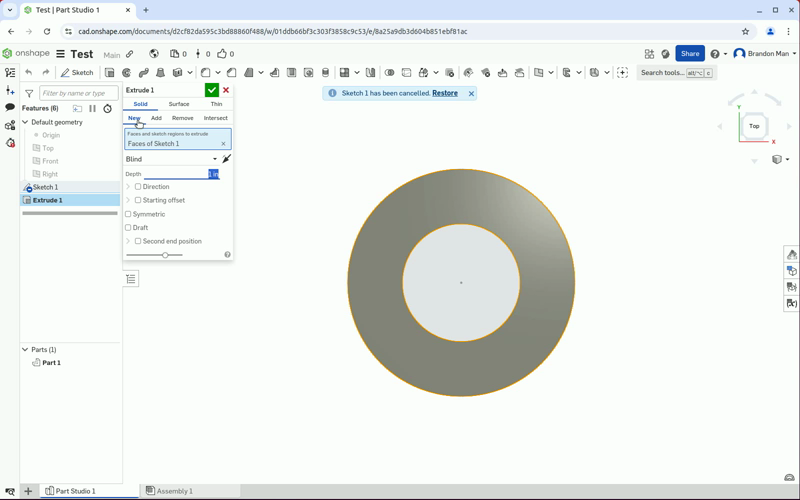
text(2.166)
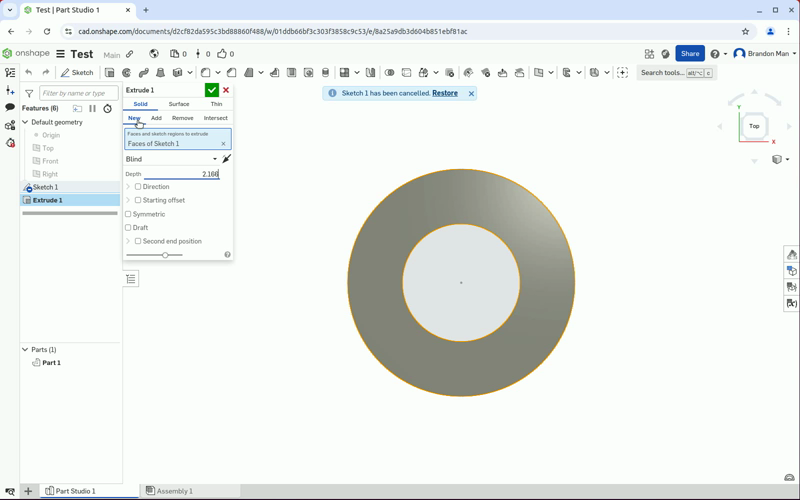
key(enter)
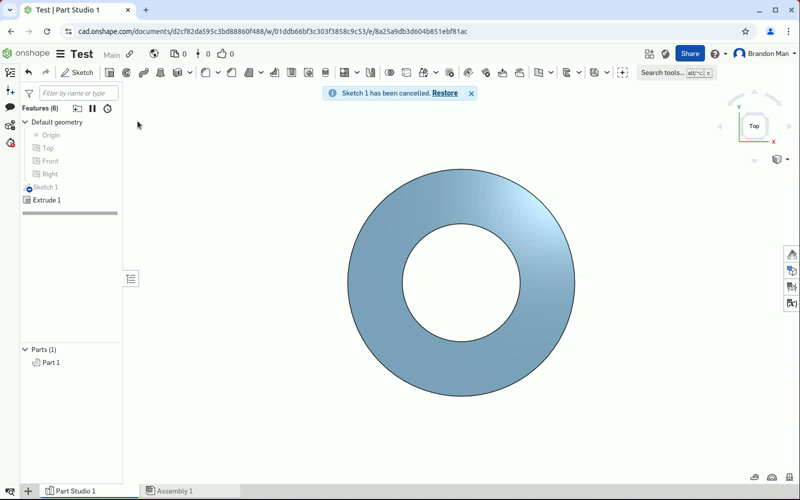
key(shift+h)
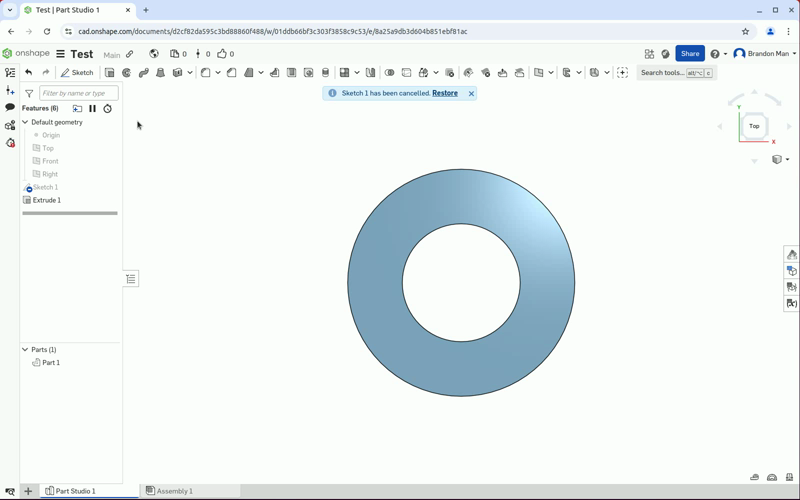
key(shift+h)
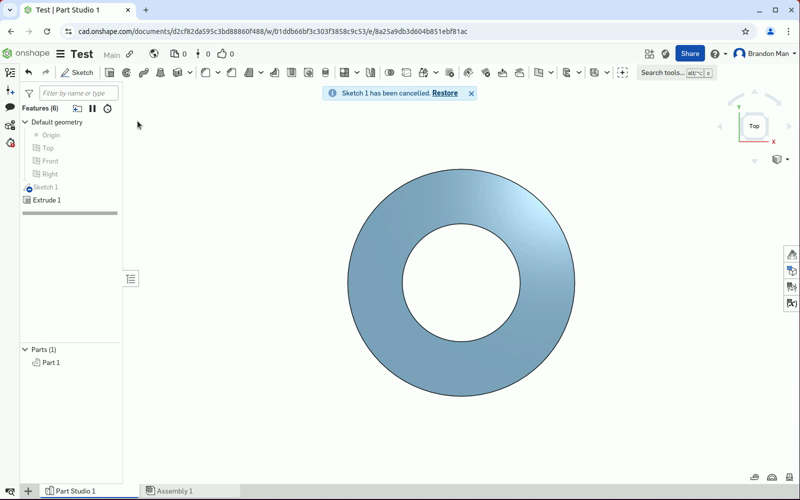
mouse_move(73, 189)
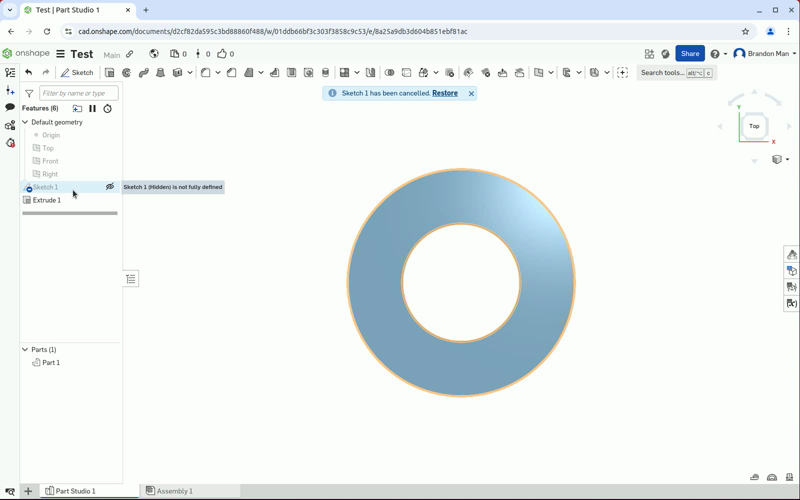
click(73, 189)
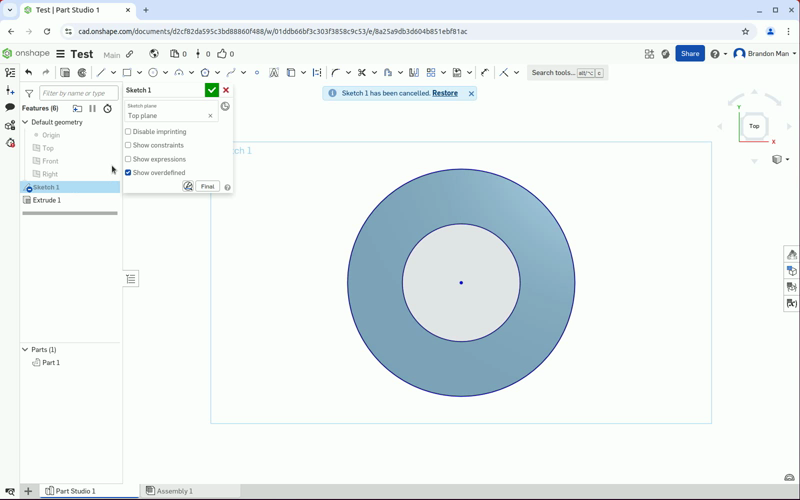
mouse_move(229, 92)
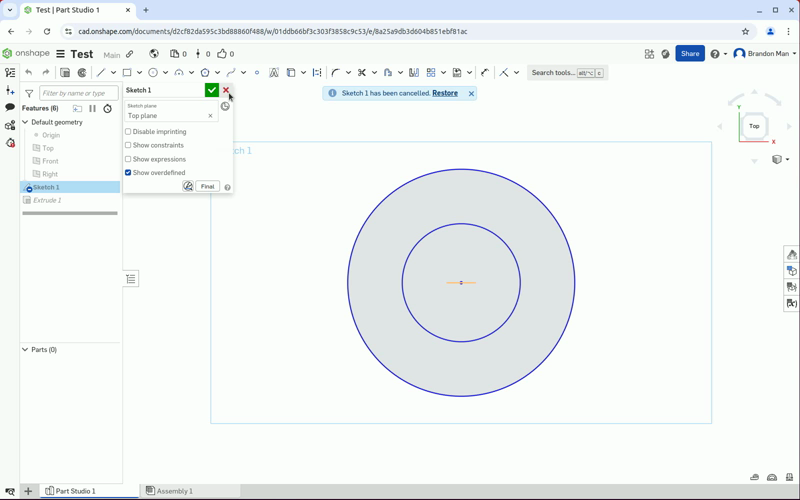
click(229, 92)
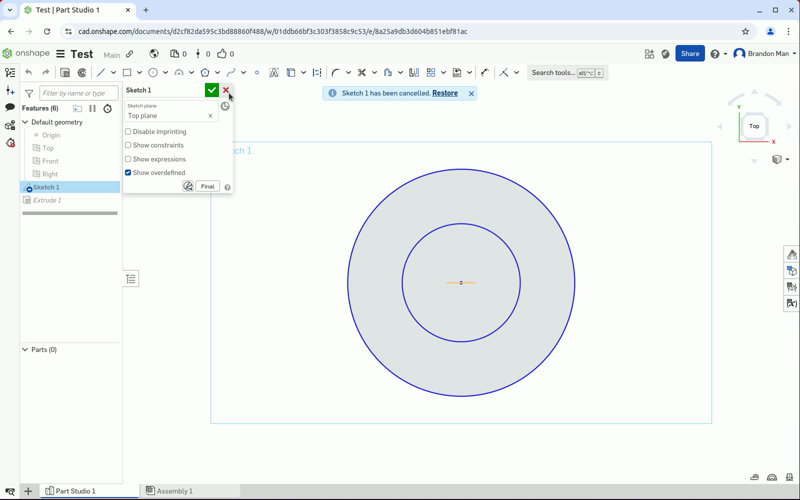
key(shift+s)
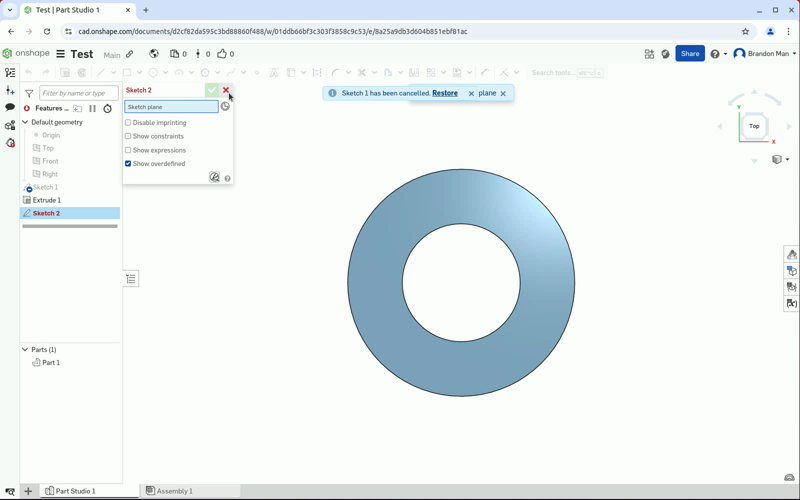
mouse_move(73, 150)
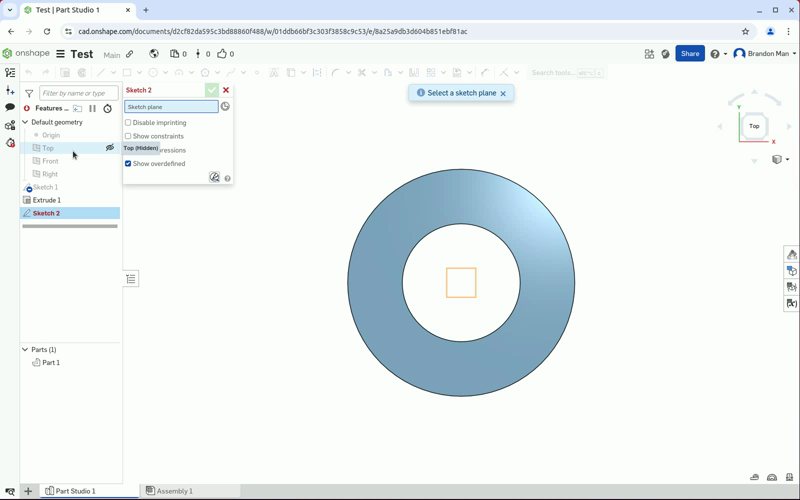
click(73, 150)
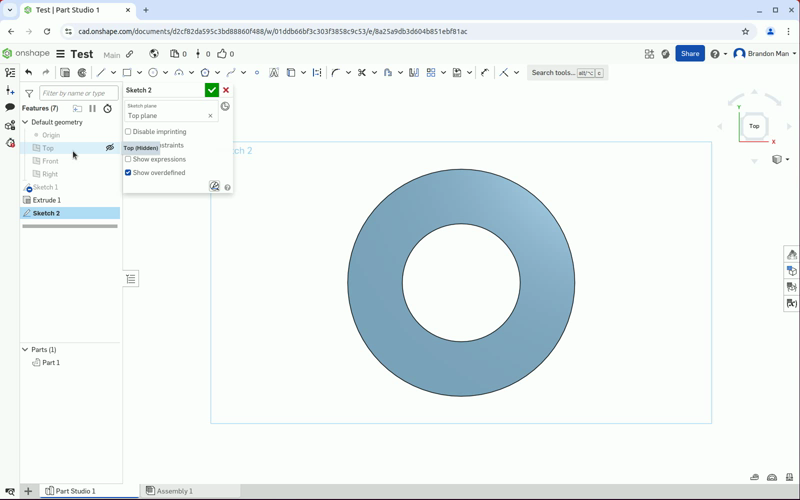
mouse_move(73, 352)
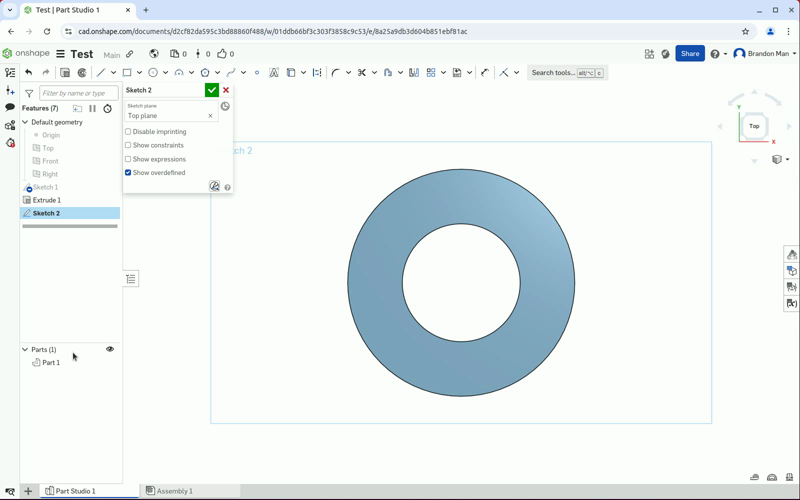
key(y)
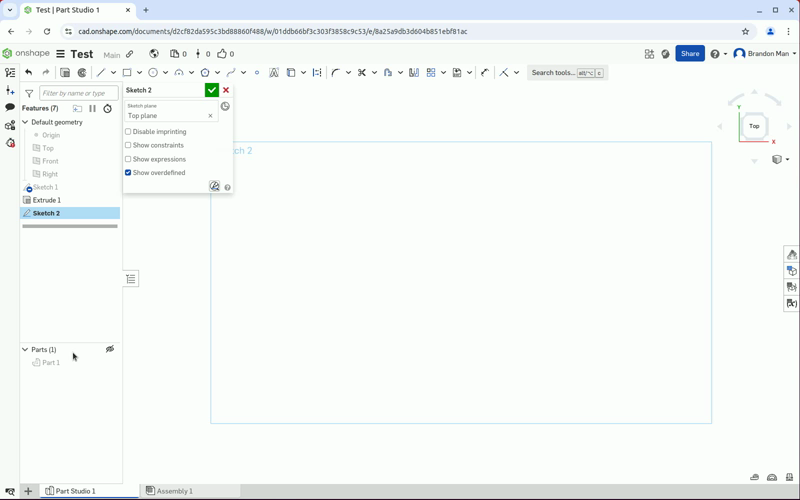
key(c)
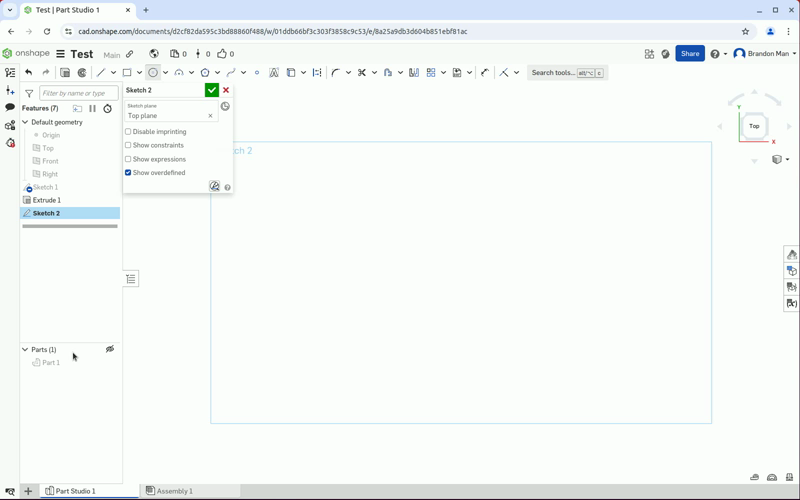
key_down(shift)
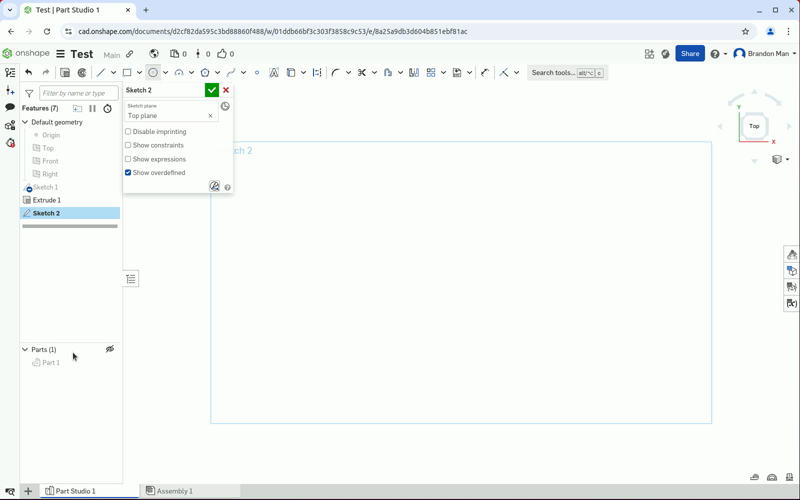
mouse_move(461, 282)
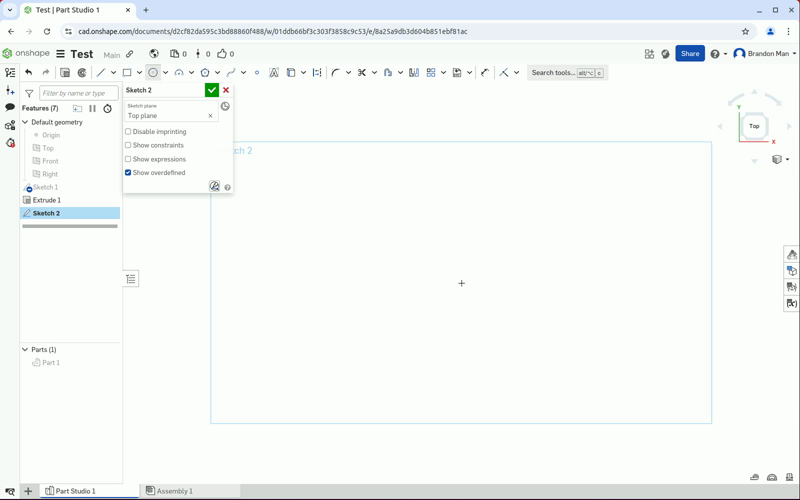
click(461, 282)
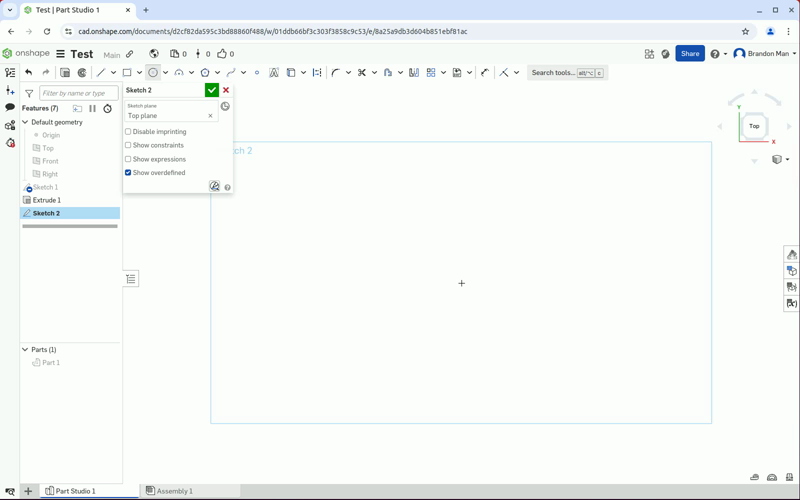
key_up(shift)
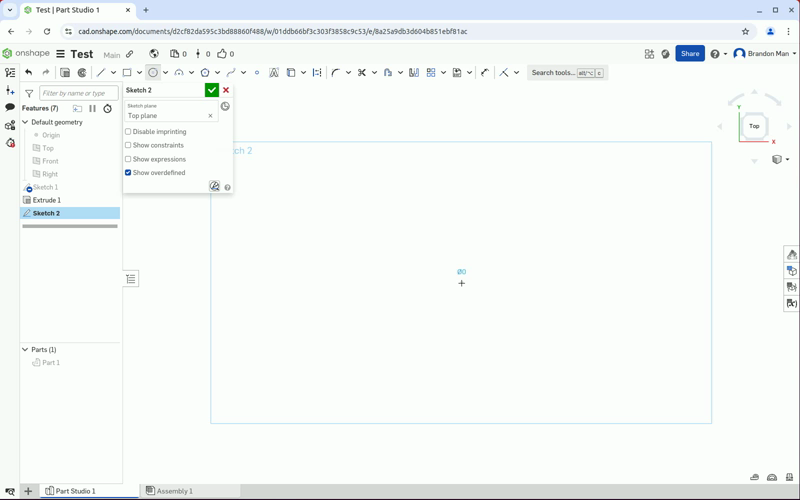
mouse_move(520, 282)
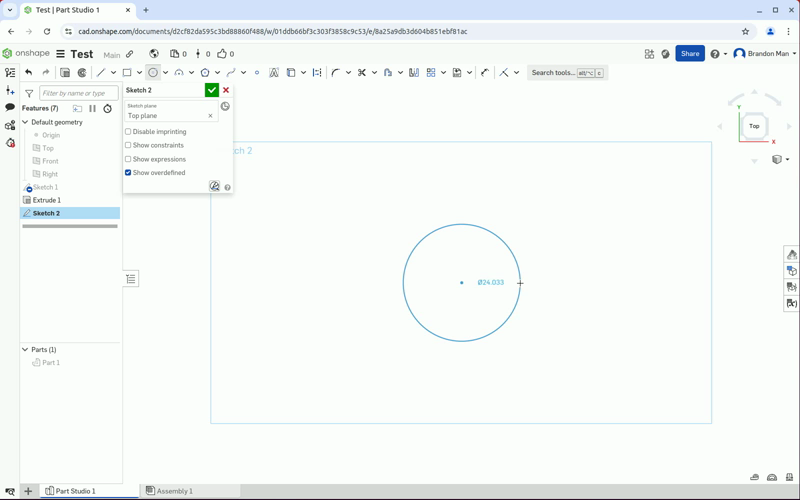
click(520, 282)
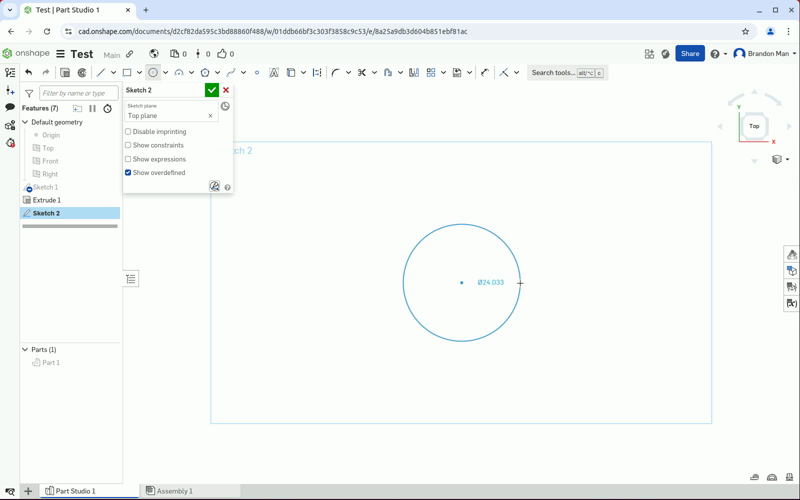
key(esc)
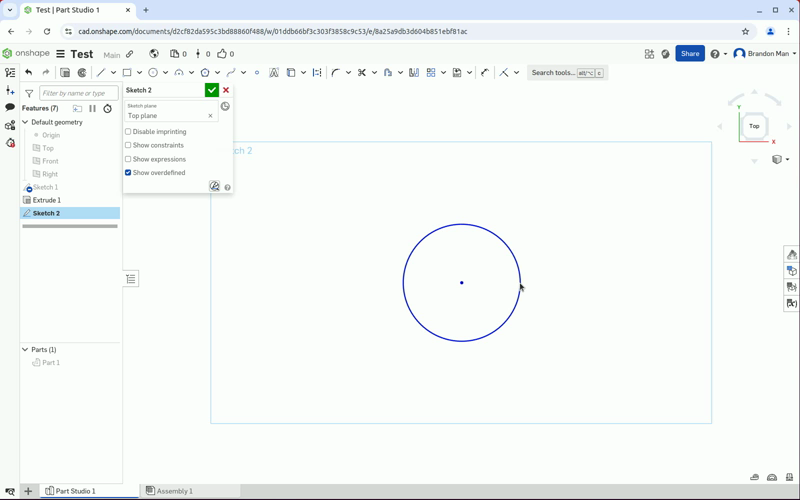
key(c)
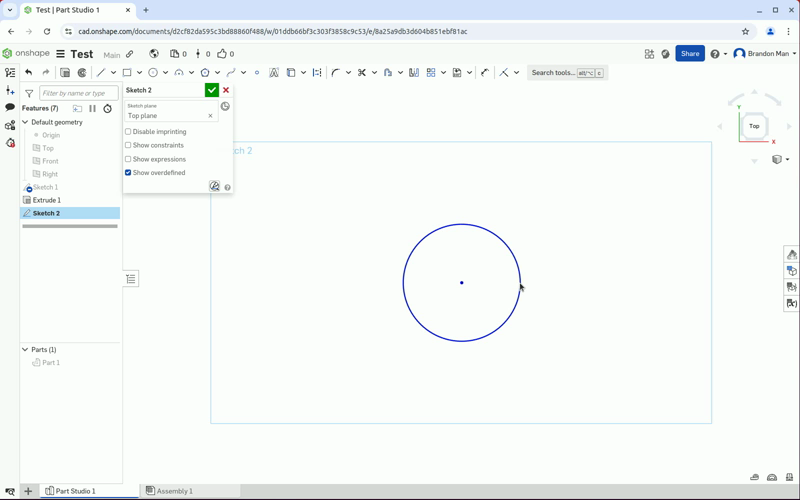
key_down(shift)
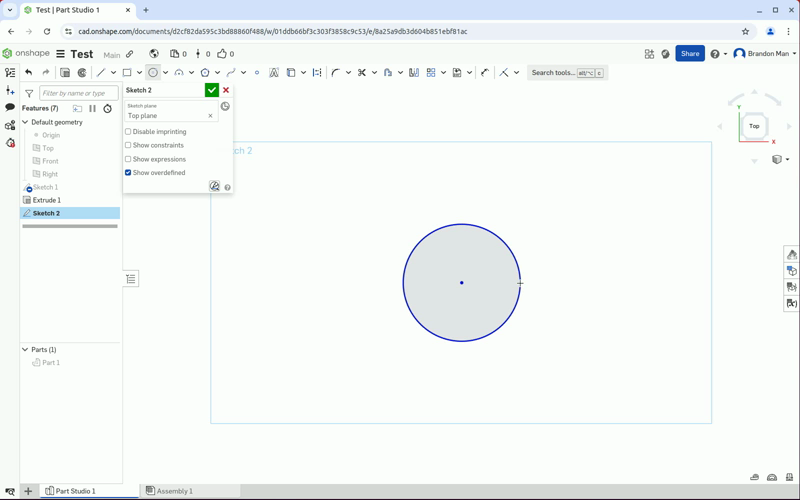
mouse_move(461, 282)
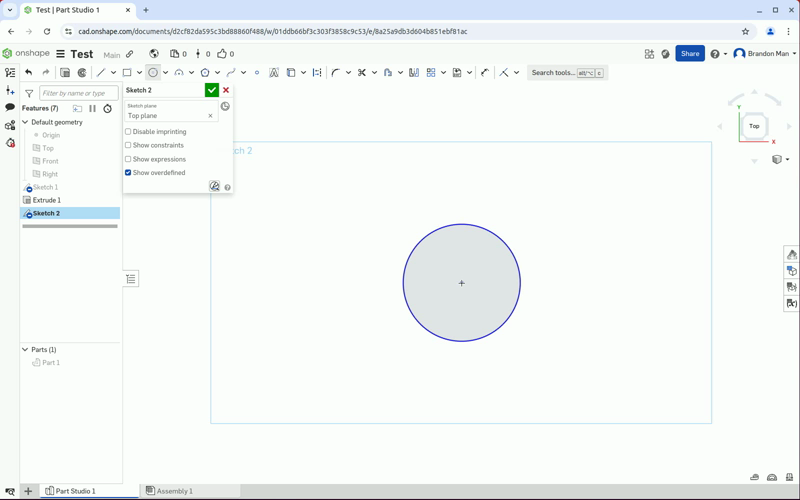
click(461, 282)
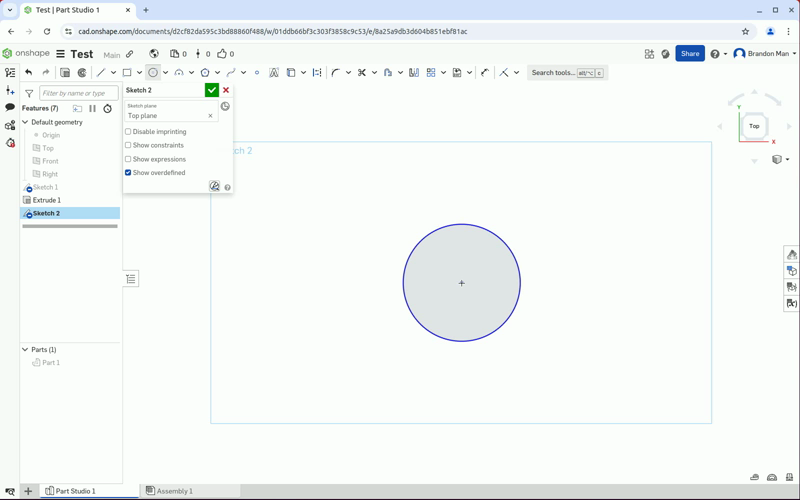
key_up(shift)
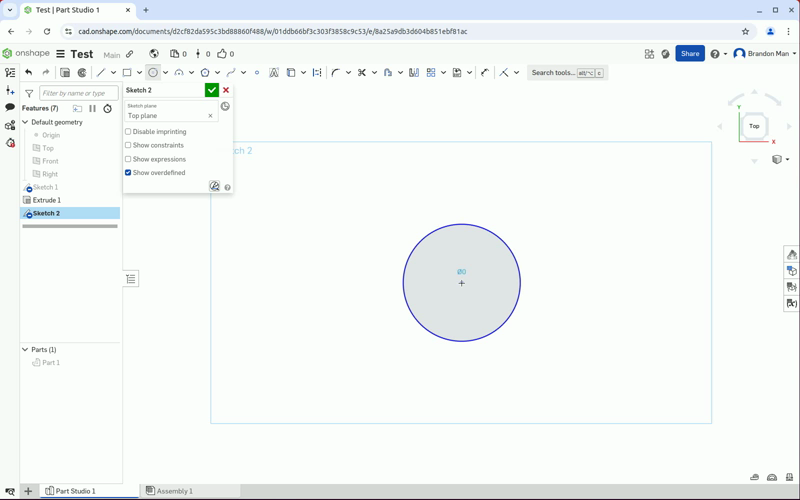
mouse_move(508, 282)
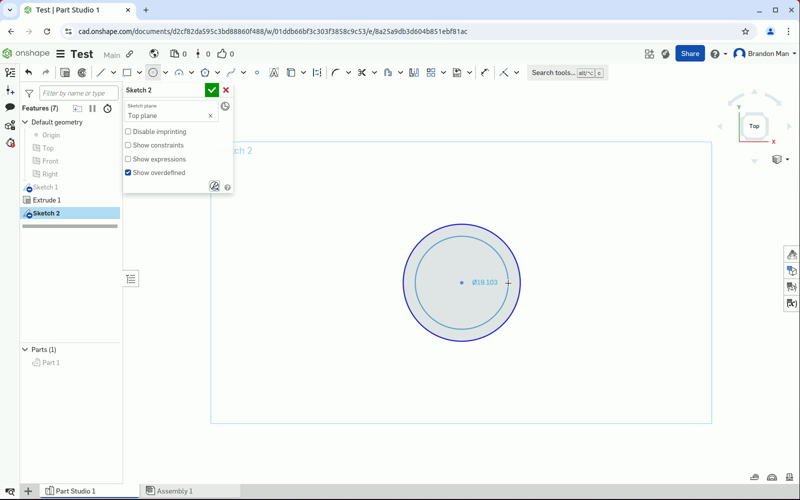
click(508, 282)
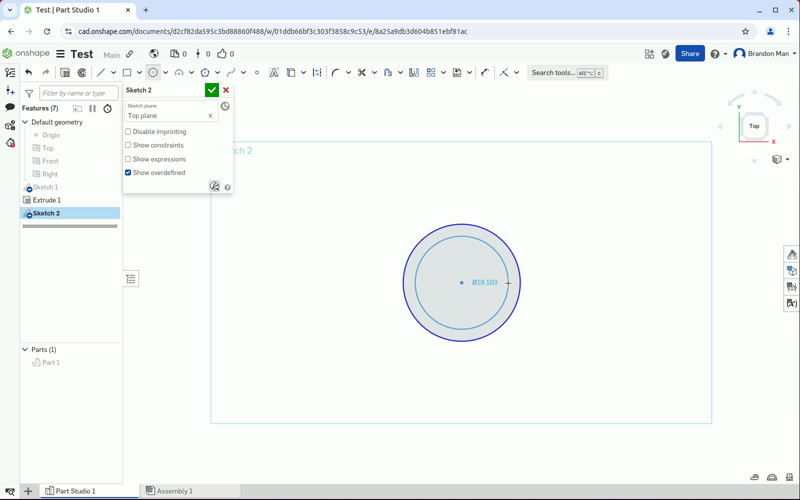
key(esc)
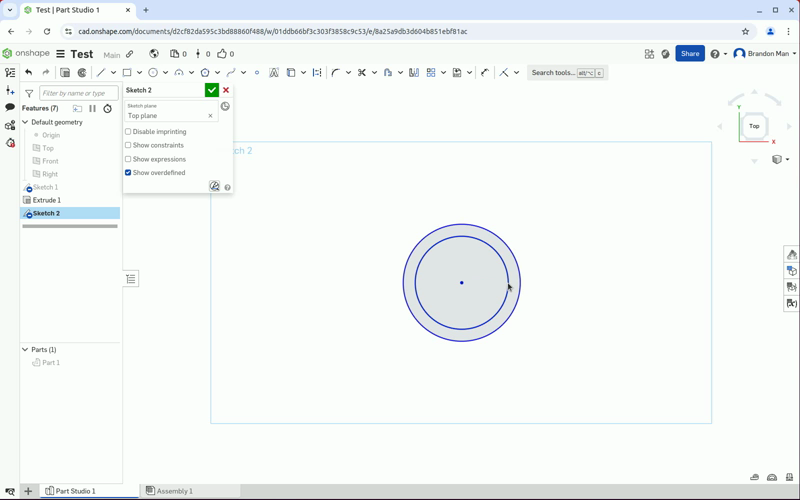
mouse_move(510, 302)
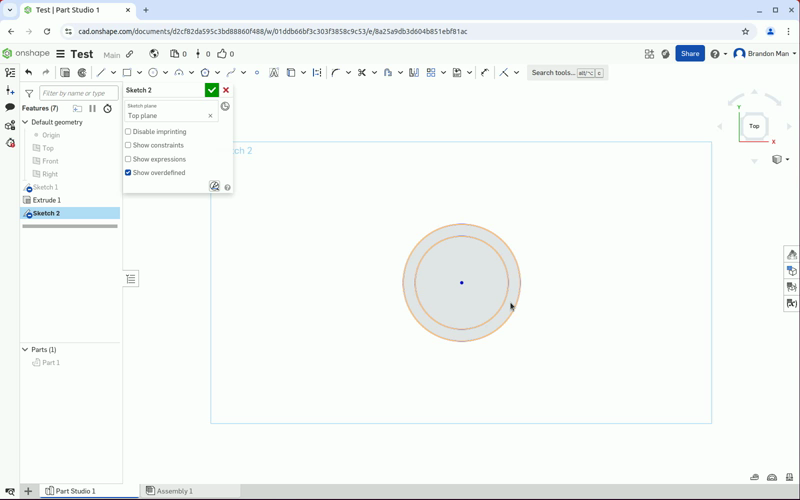
click(510, 302)
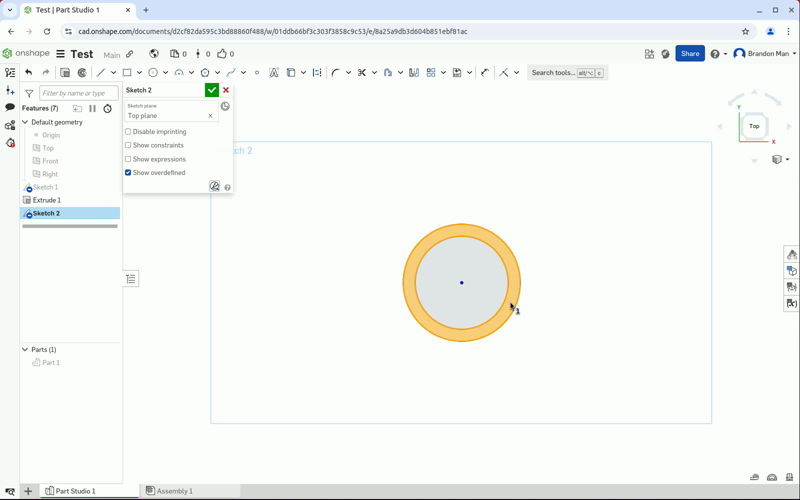
mouse_move(73, 352)
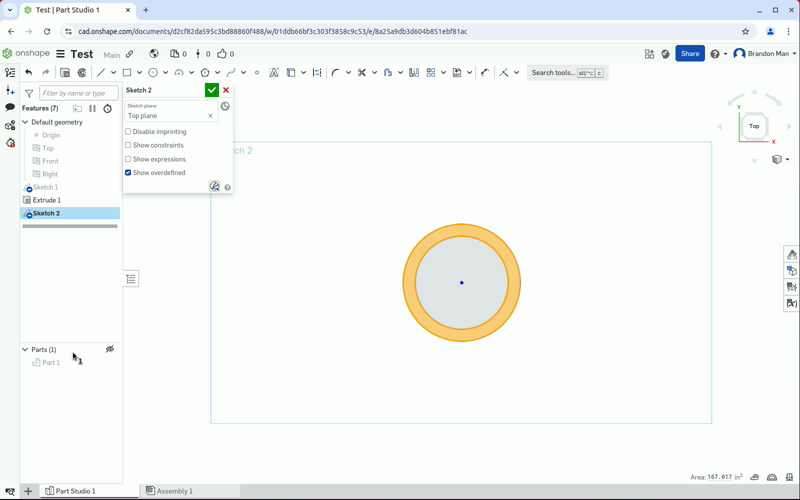
key(shift+y)
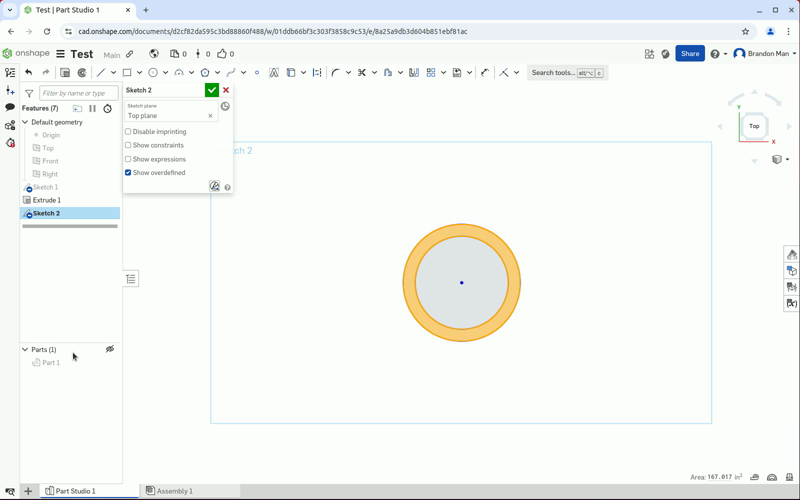
key(shift+e)
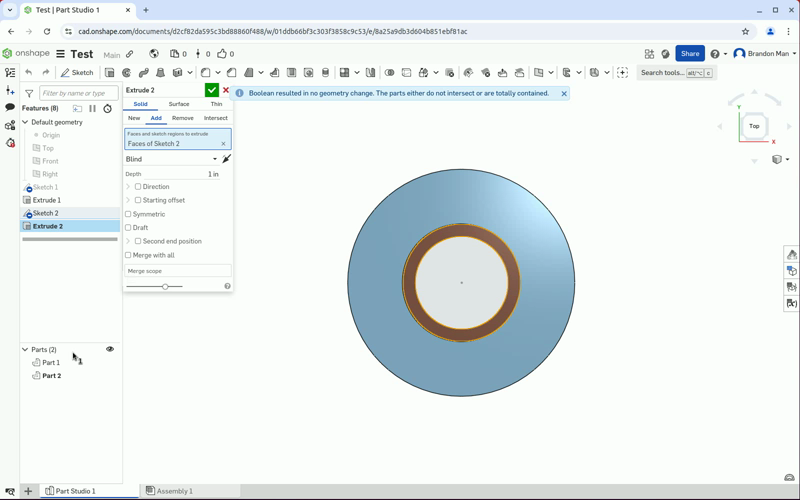
mouse_move(143, 106)
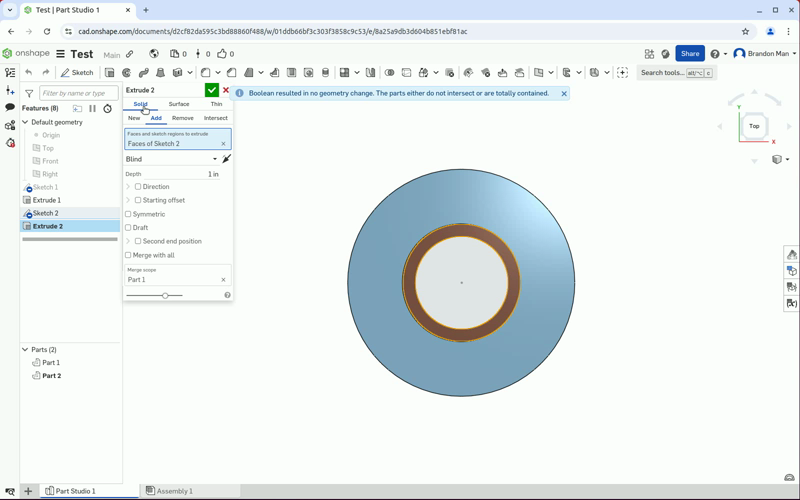
click(143, 106)
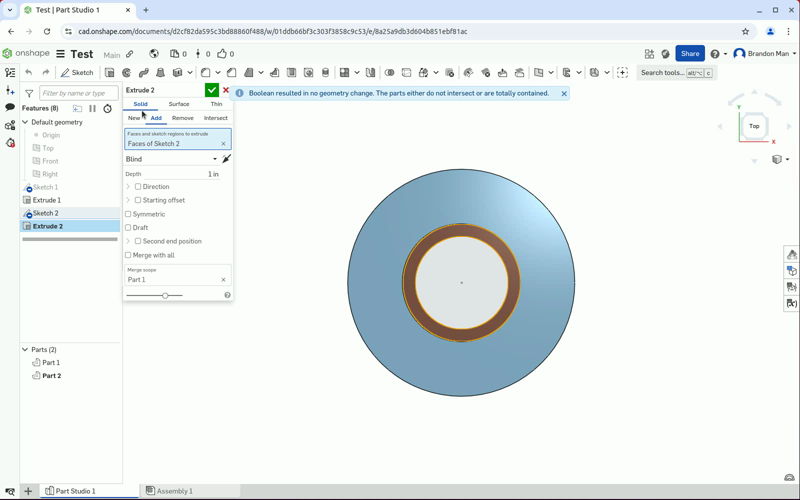
mouse_move(137, 120)
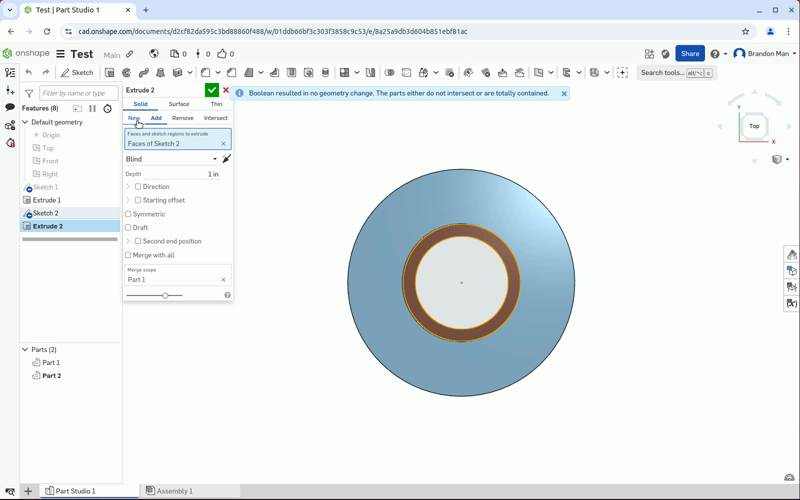
click(137, 120)
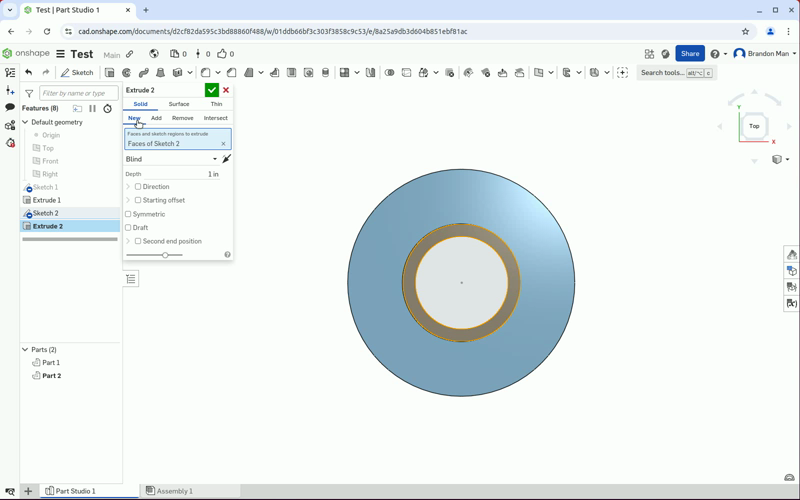
key(tab, 4)
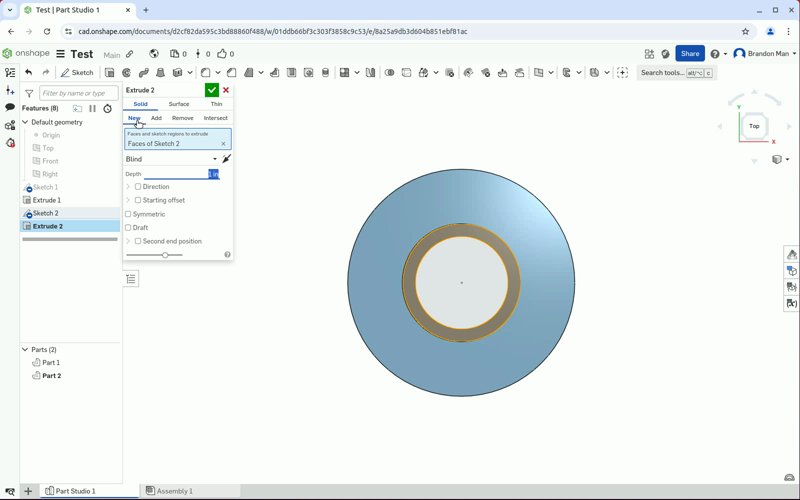
text(4.333)
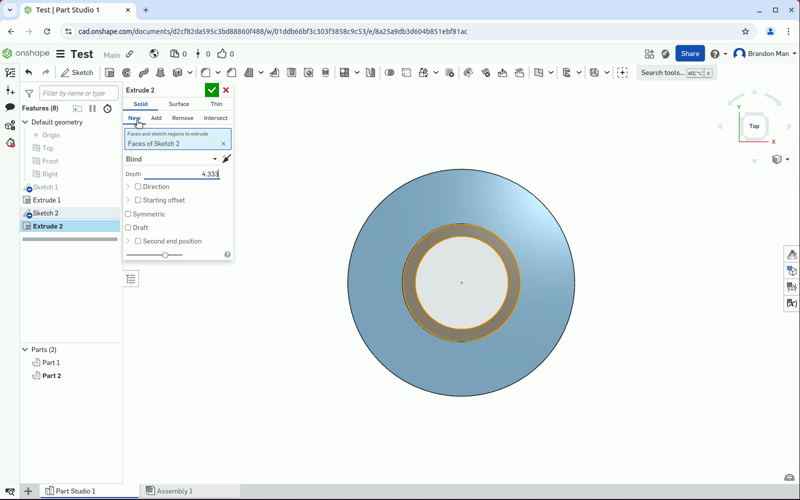
key(enter)
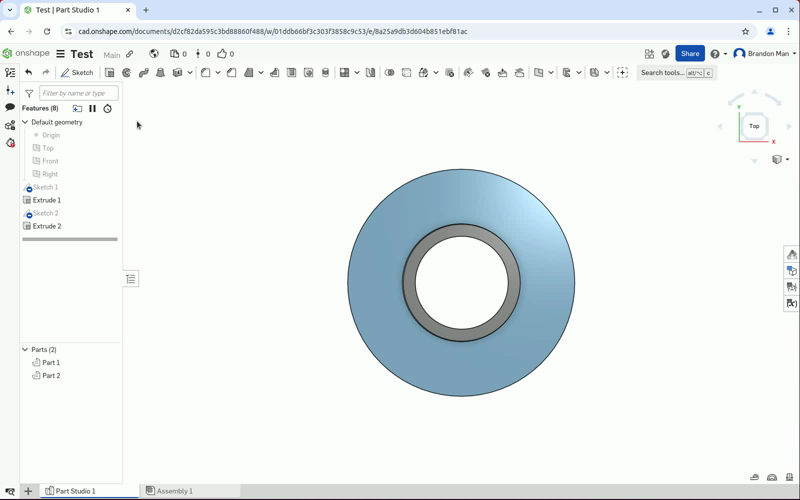
key(shift+h)
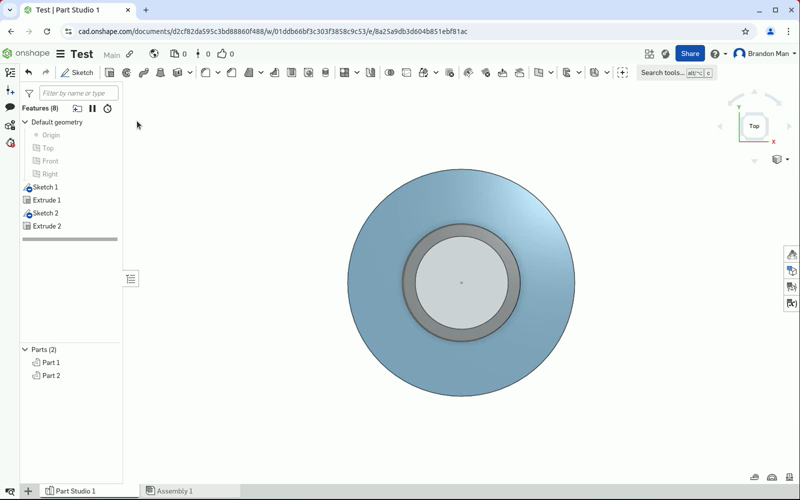
key(shift+h)
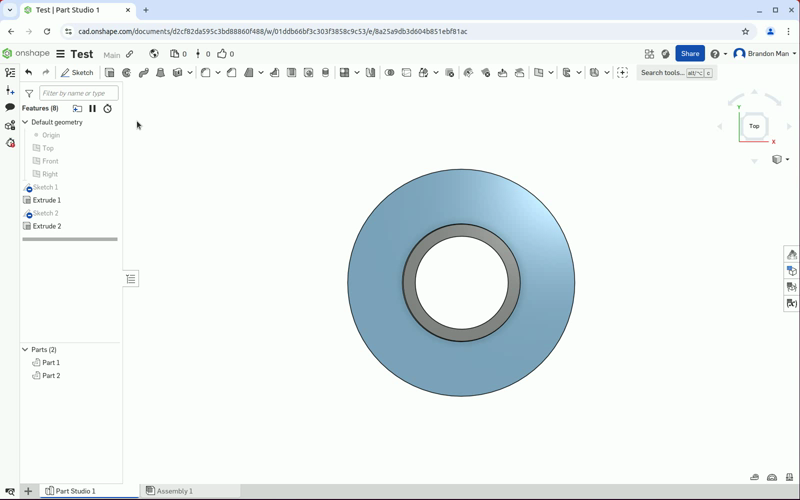
mouse_move(73, 189)
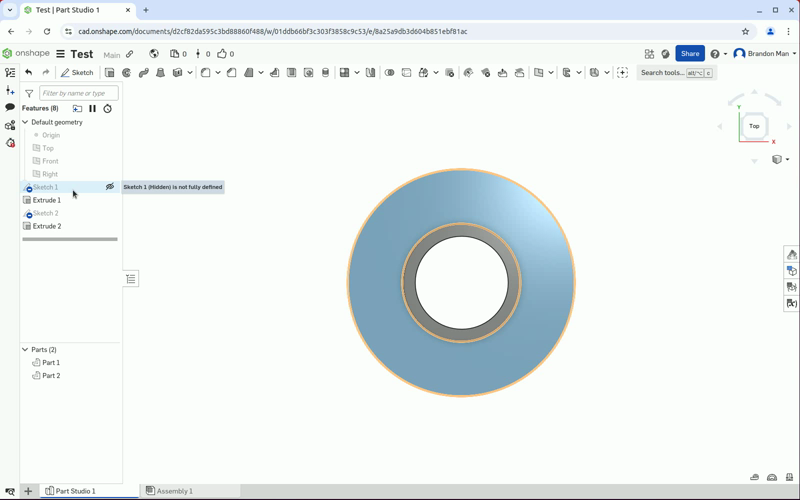
click(73, 189)
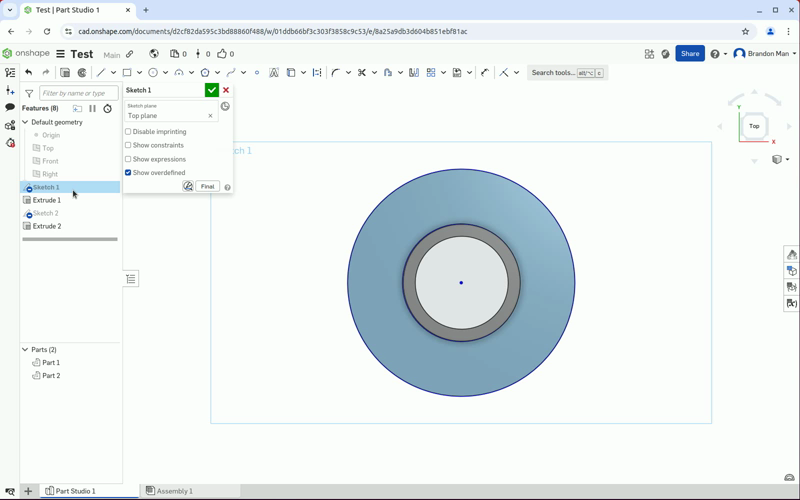
mouse_move(229, 92)
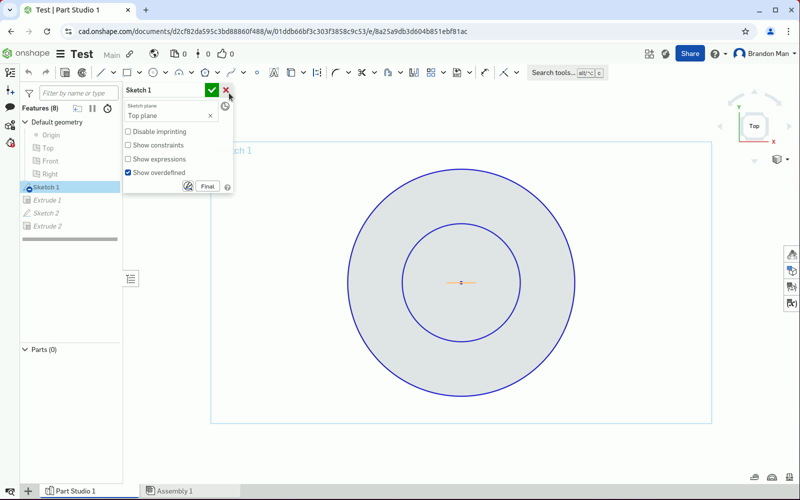
click(229, 92)
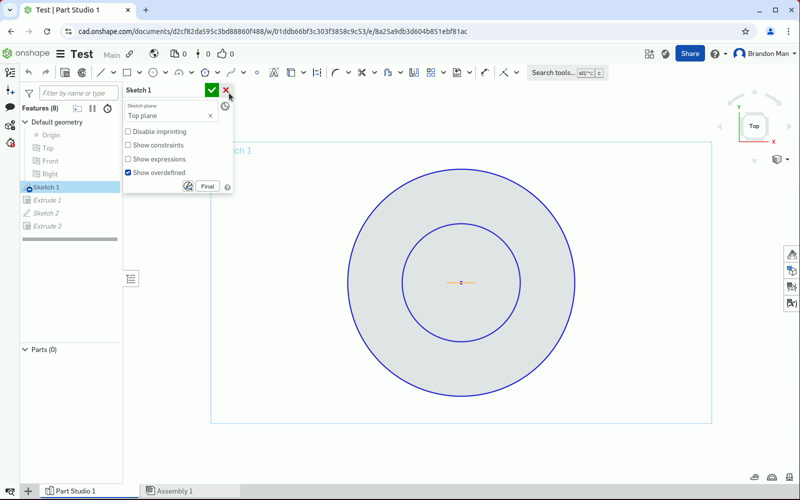
key(shift+s)
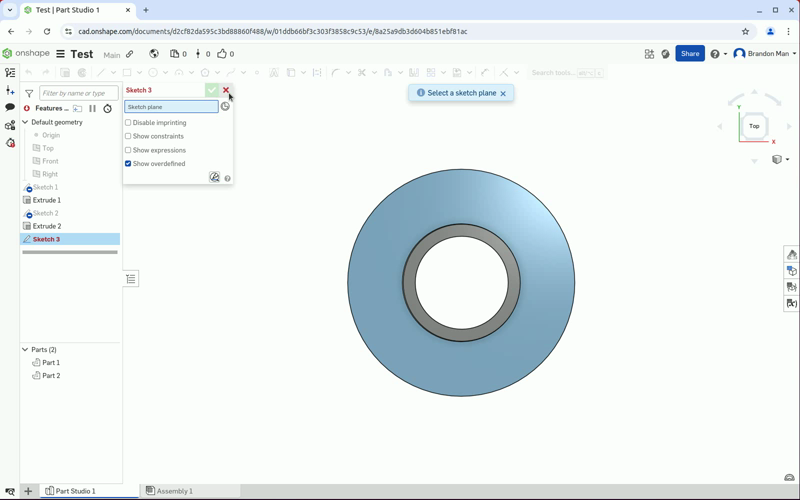
mouse_move(73, 150)
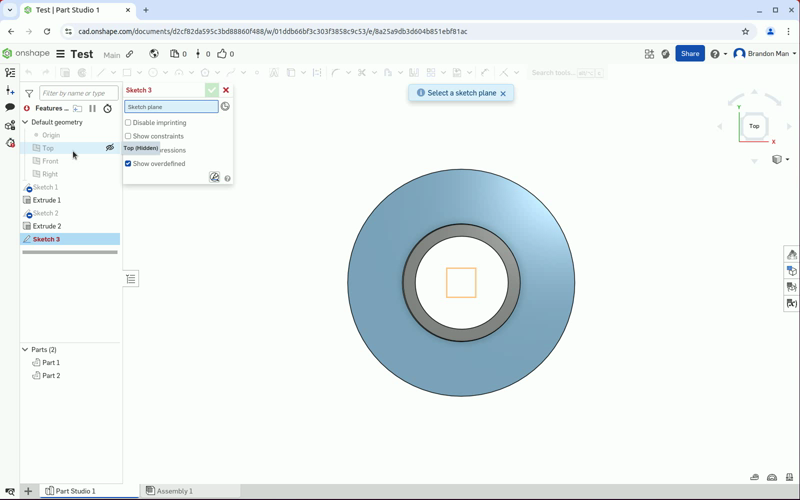
click(73, 150)
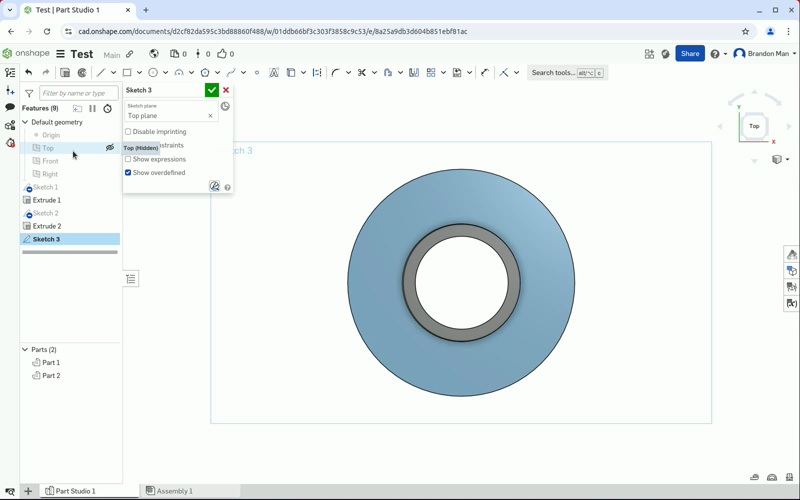
mouse_move(73, 352)
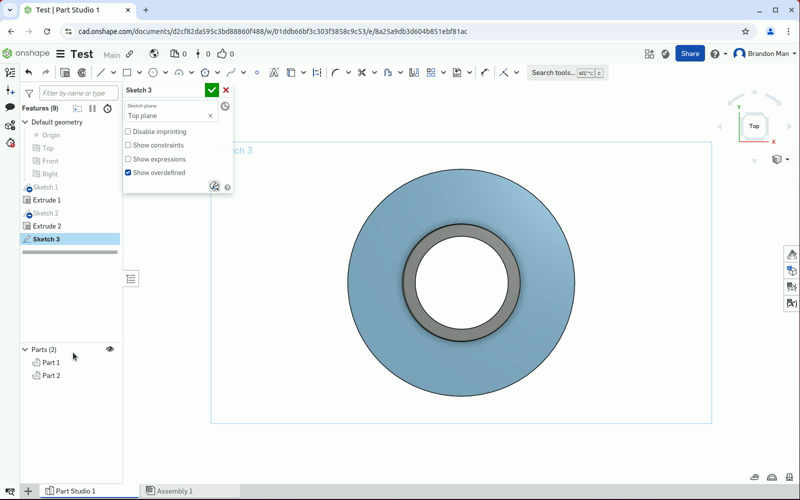
key(y)
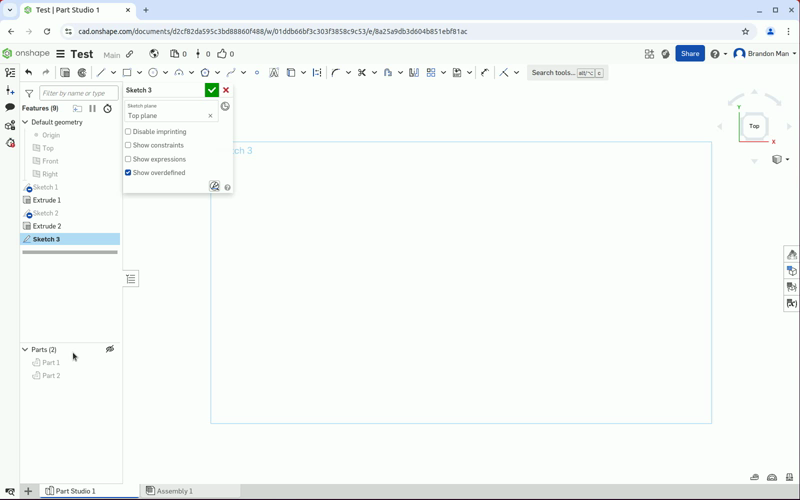
key(c)
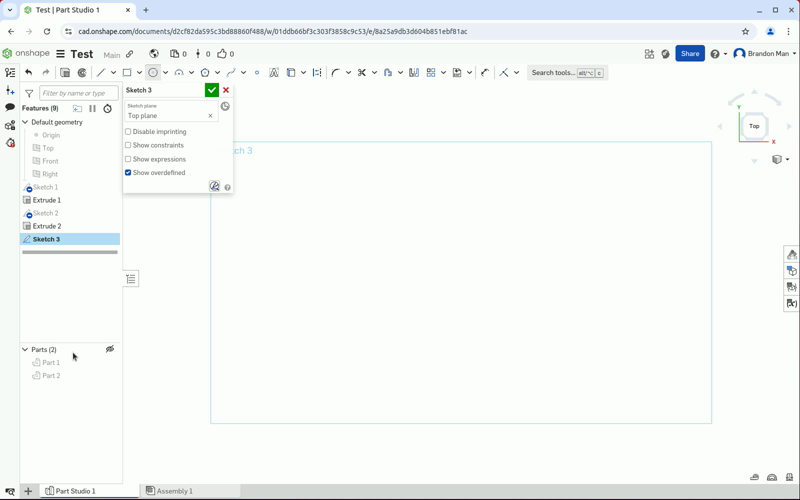
key_down(shift)
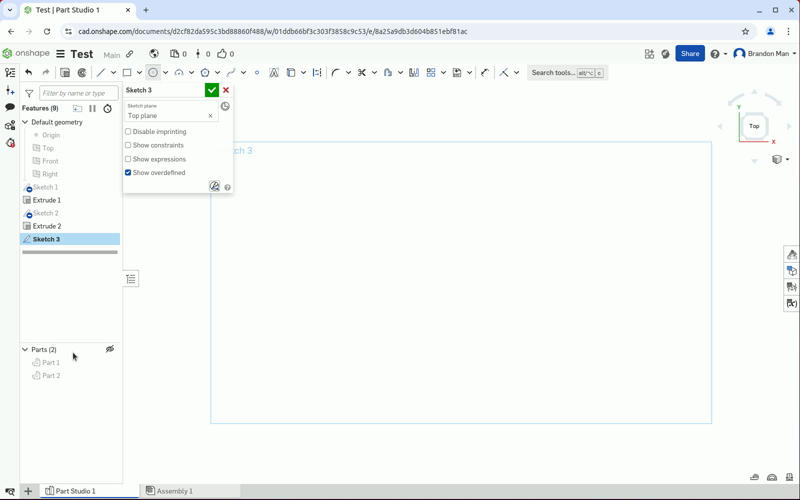
mouse_move(461, 282)
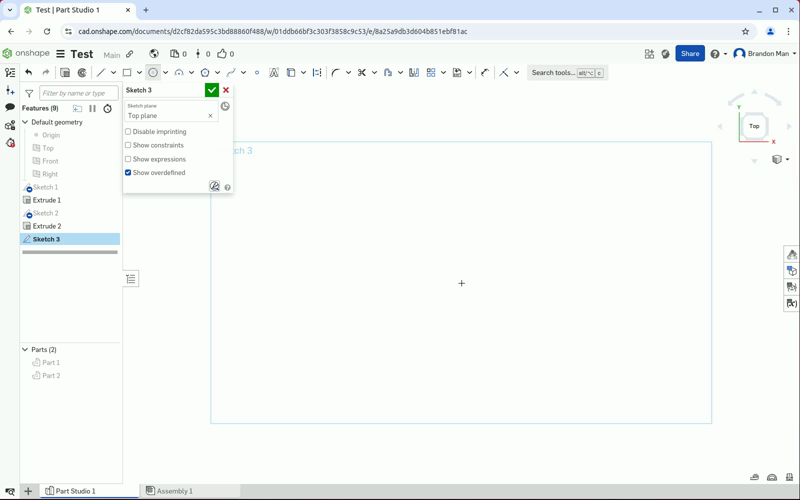
click(461, 282)
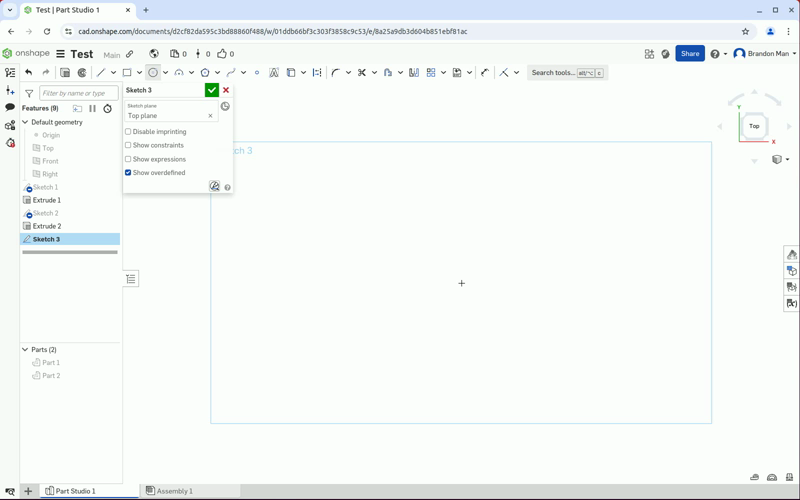
key_up(shift)
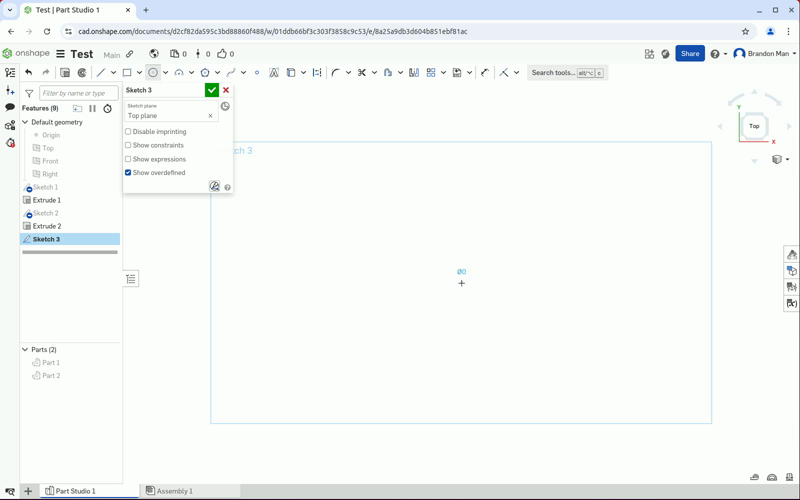
mouse_move(508, 282)
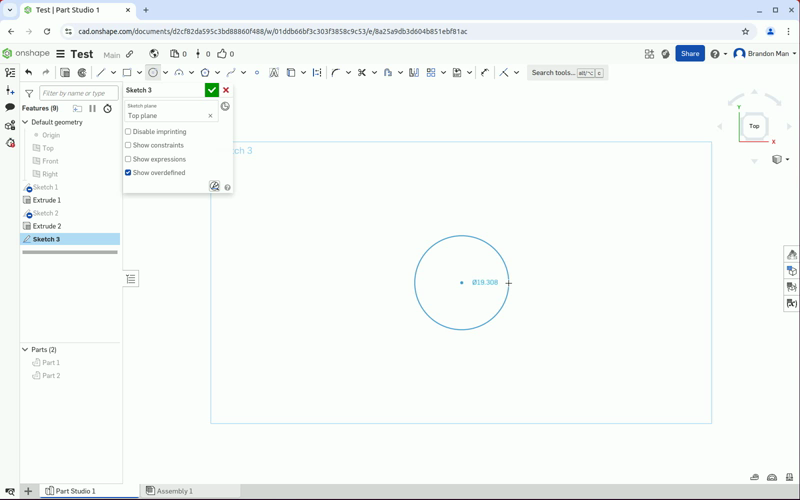
click(508, 282)
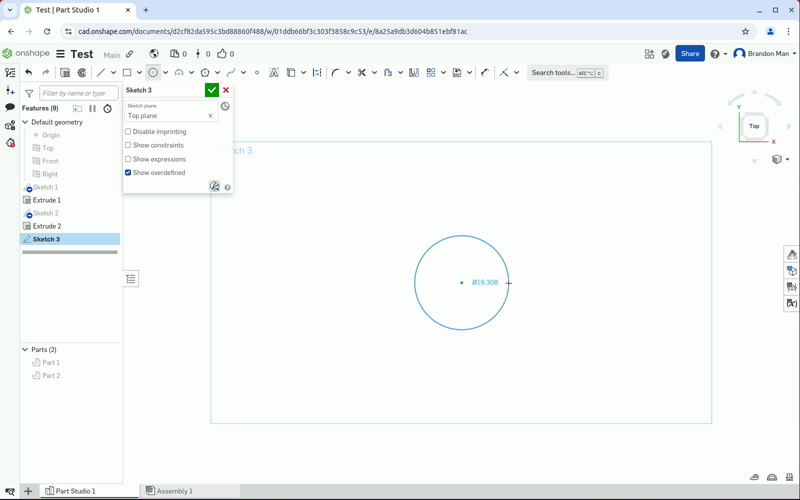
key(esc)
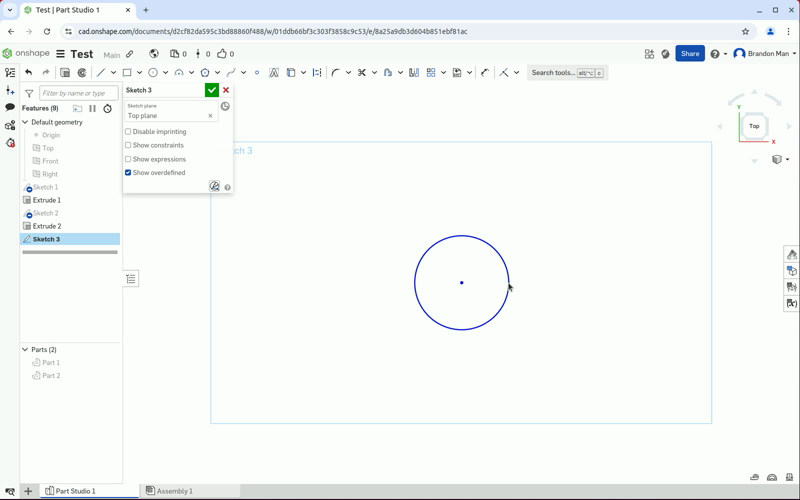
mouse_move(430, 275)
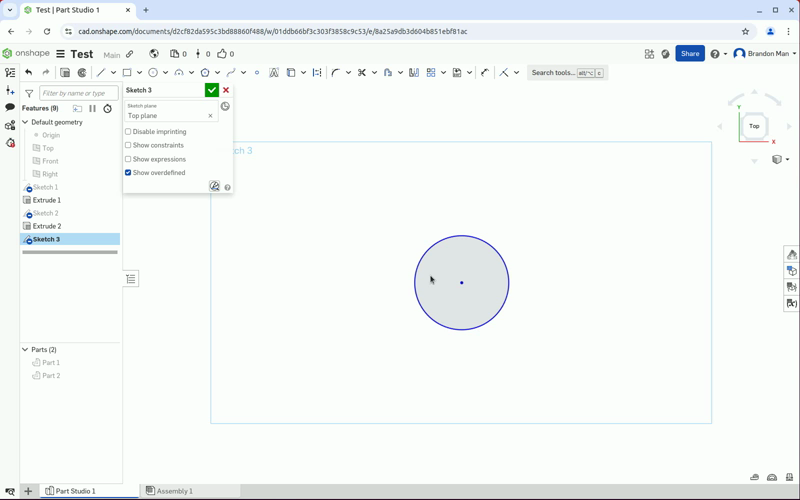
click(430, 275)
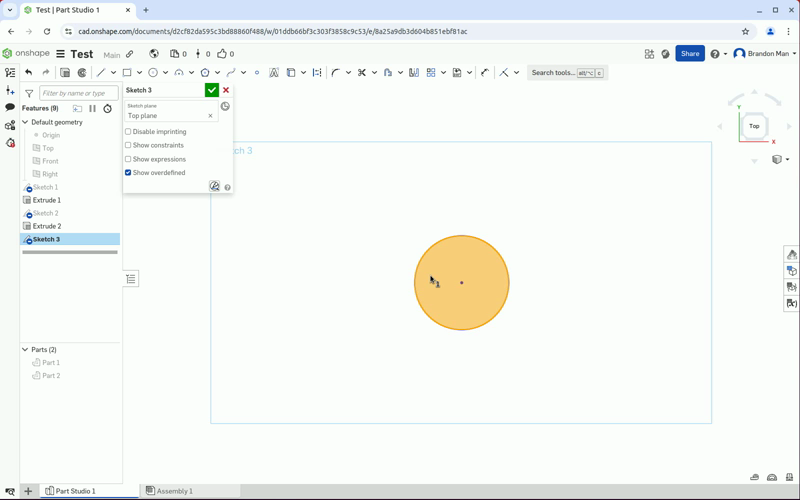
mouse_move(73, 352)
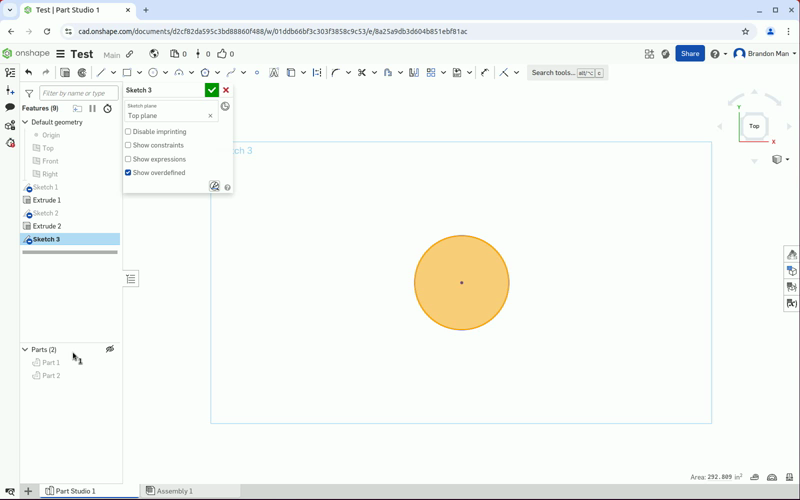
key(shift+y)
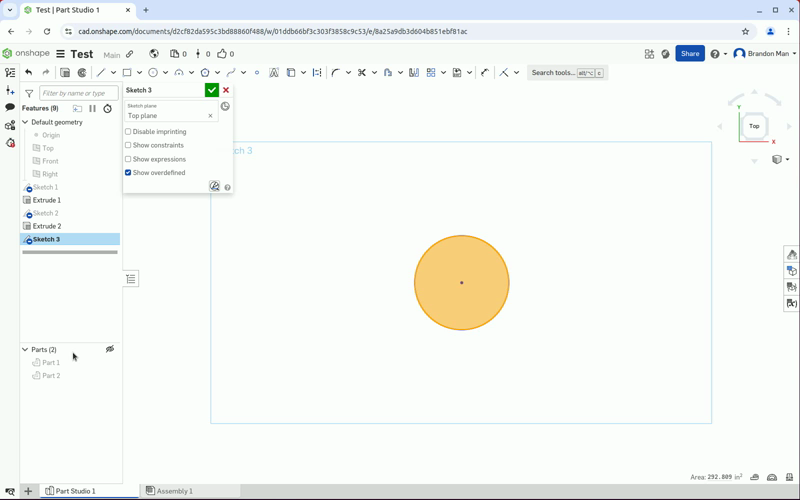
key(shift+e)
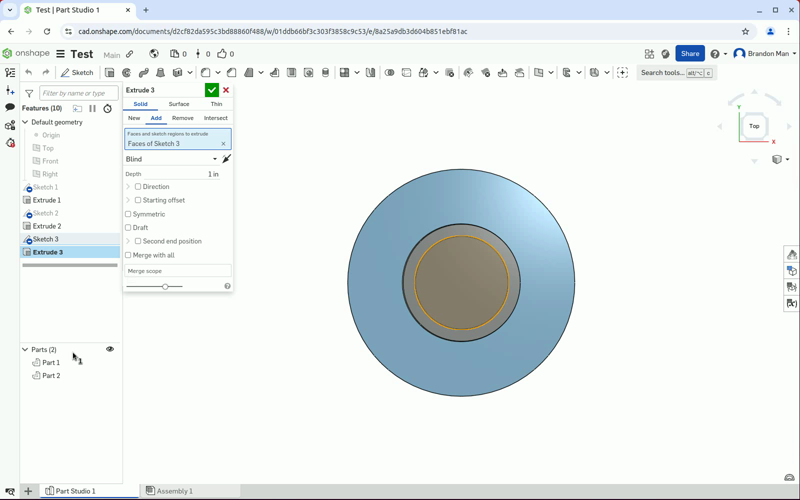
mouse_move(143, 106)
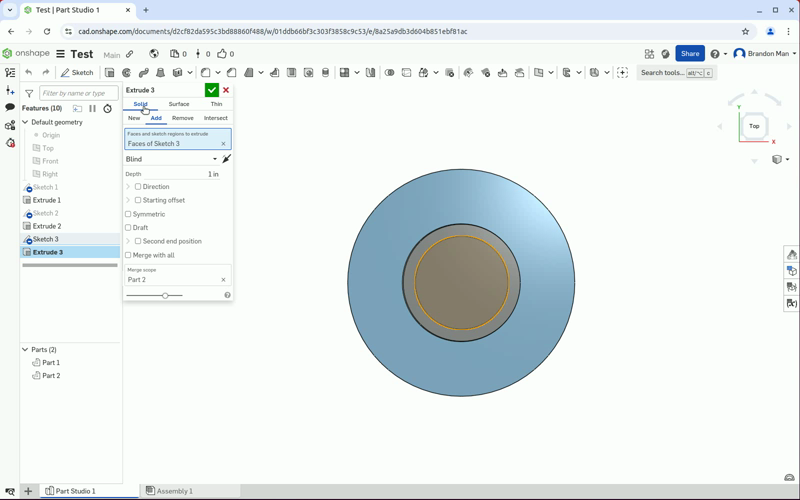
click(143, 106)
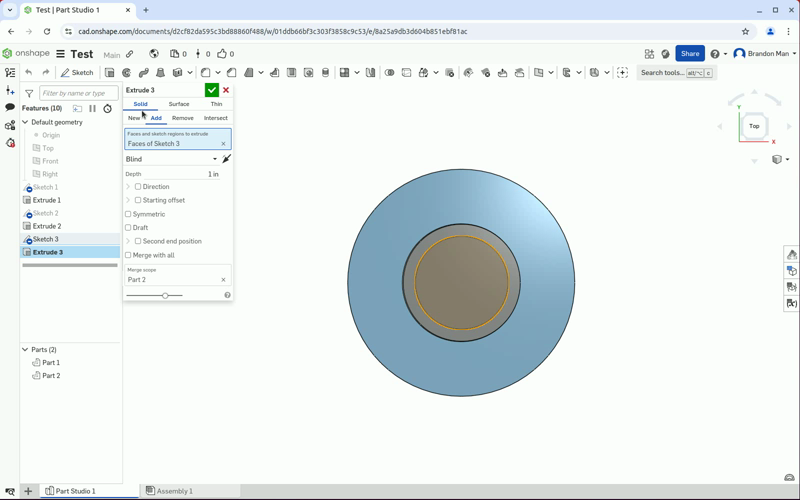
mouse_move(137, 120)
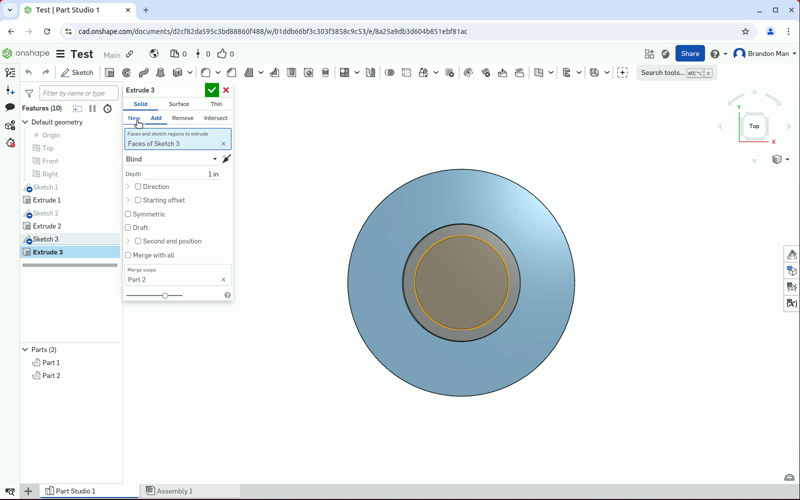
click(137, 120)
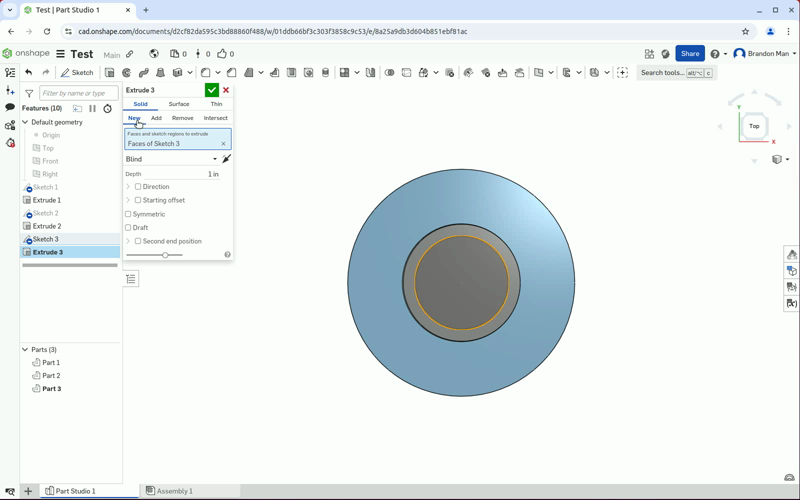
key(tab, 4)
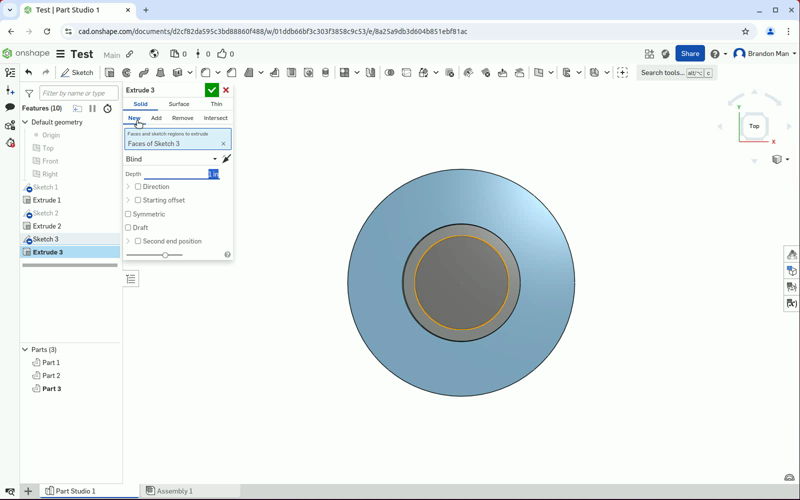
text(8.906)
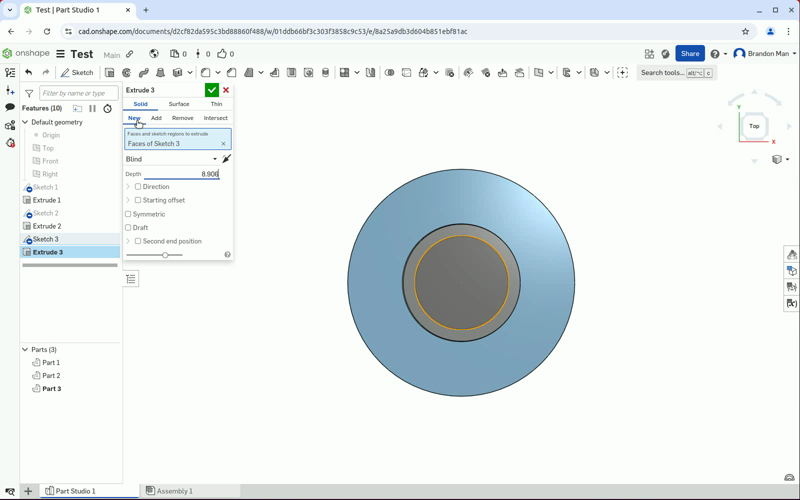
key(enter)
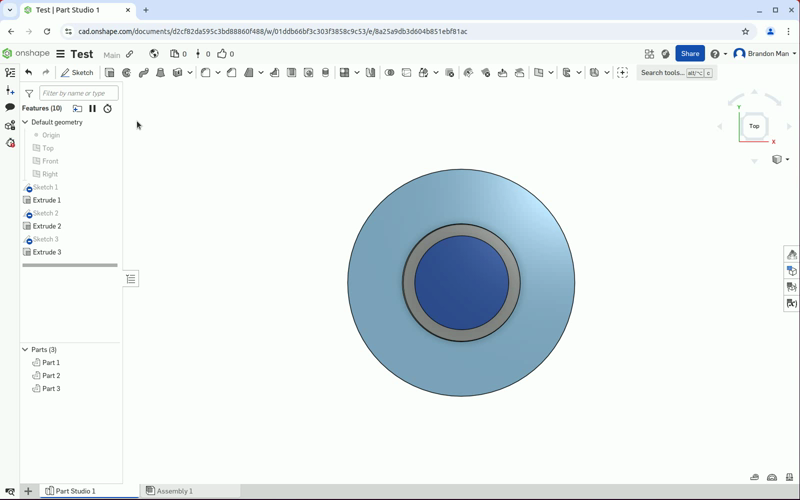
key(shift+h)
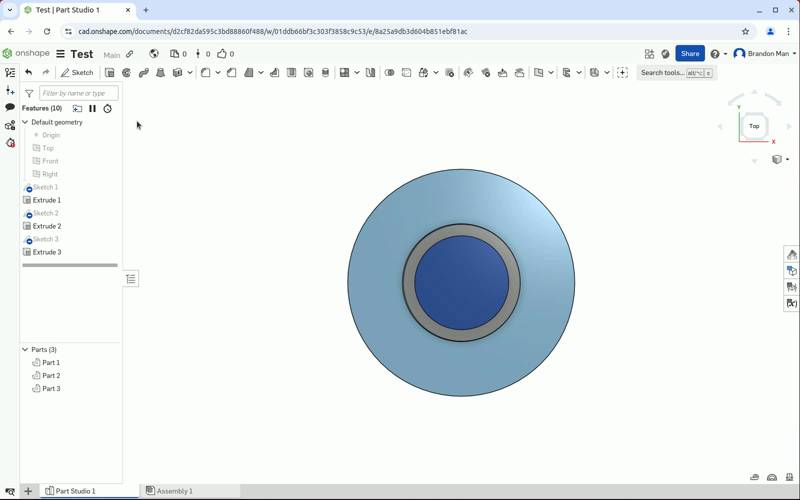
key(shift+h)
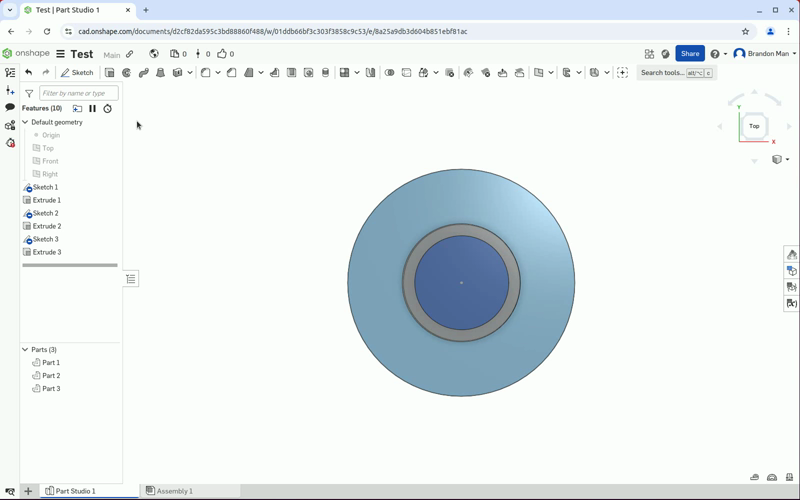
key(shift+7)
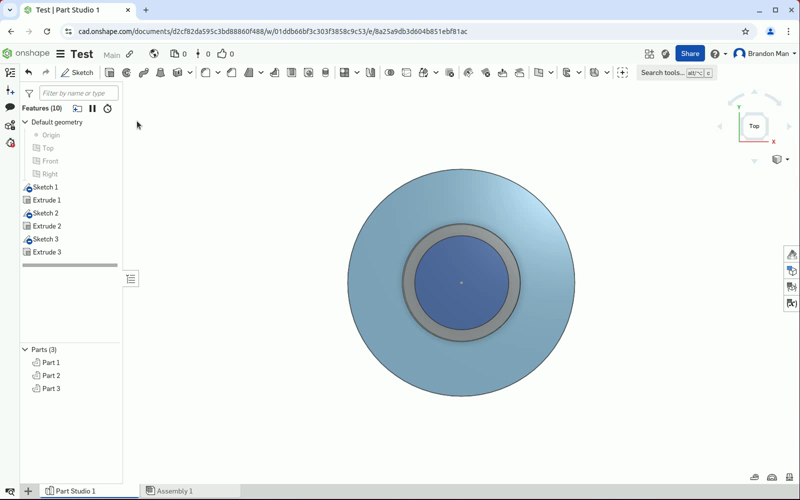
key(up, 3)
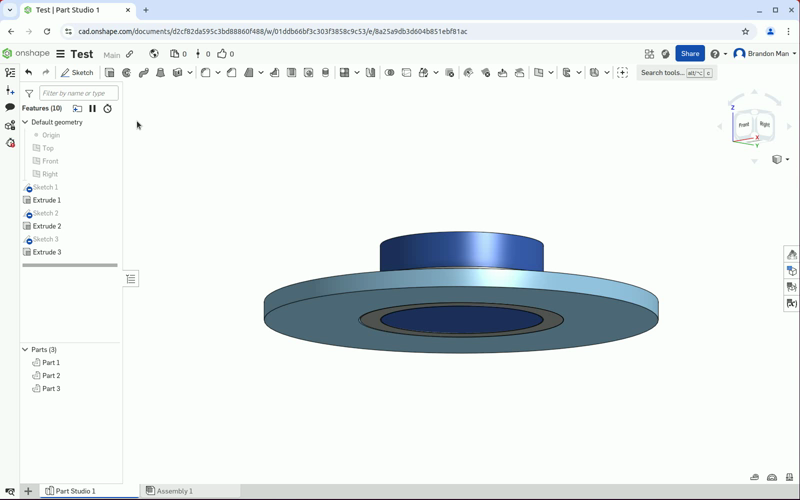
key(left, 3)
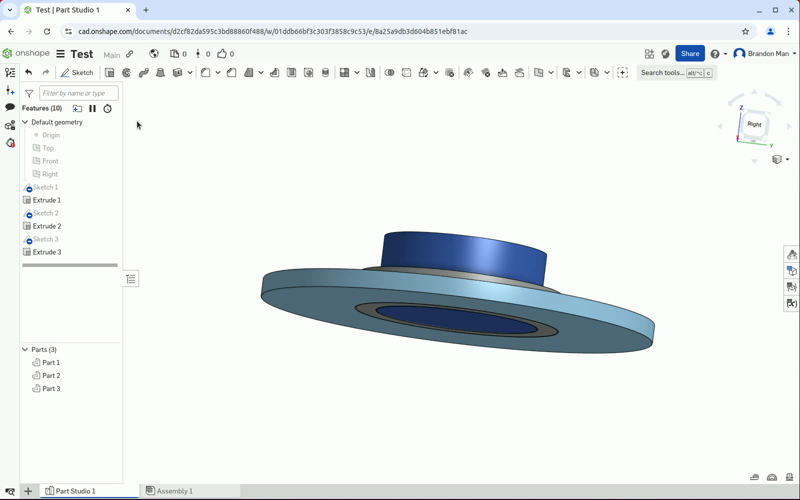
key(right, 3)
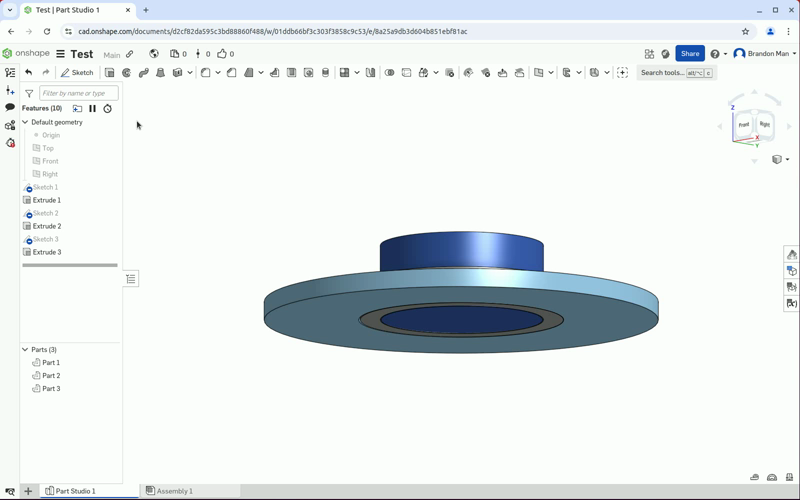
key(down, 3)
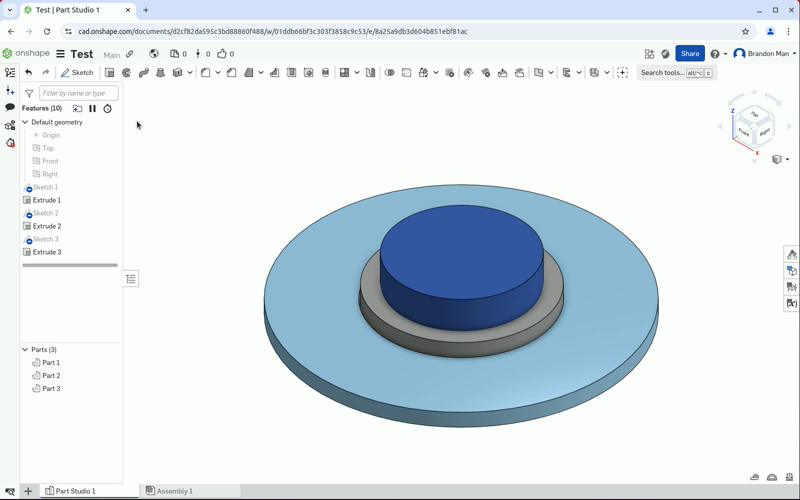
mouse_move(73, 189)
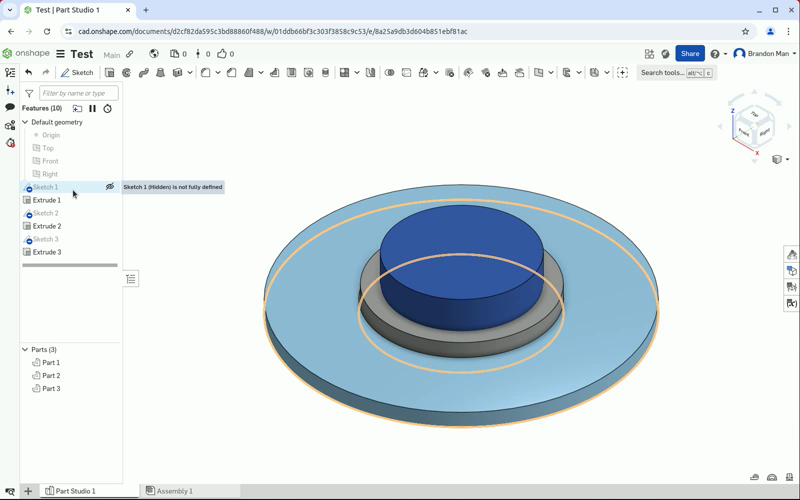
click(73, 189)